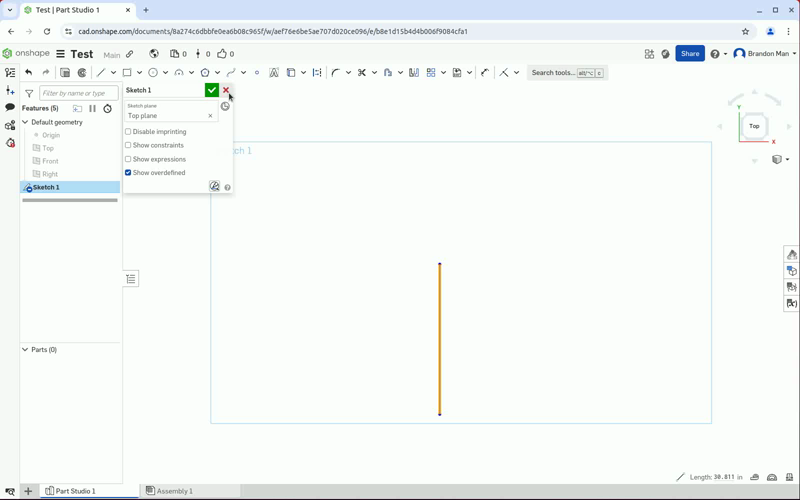
key(shift+h)
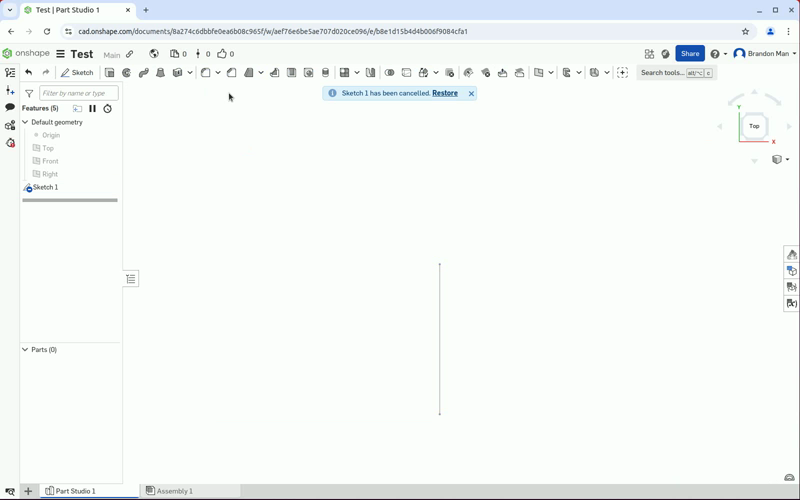
key(shift+s)
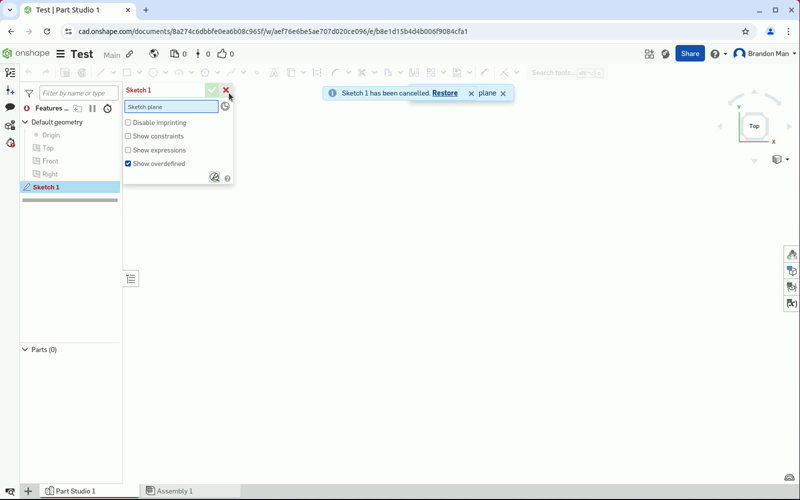
mouse_move(73, 150)
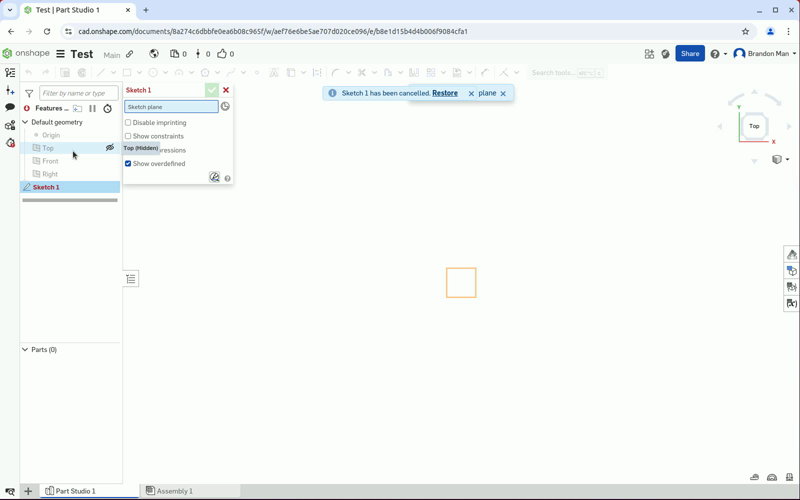
click(73, 150)
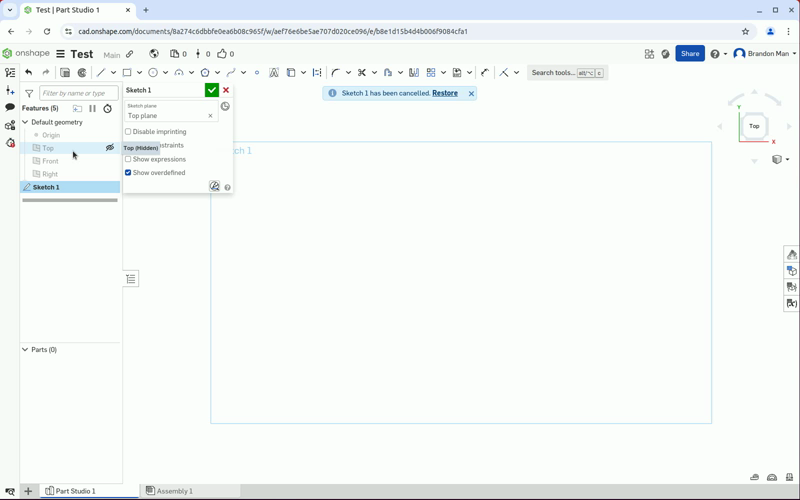
mouse_move(73, 352)
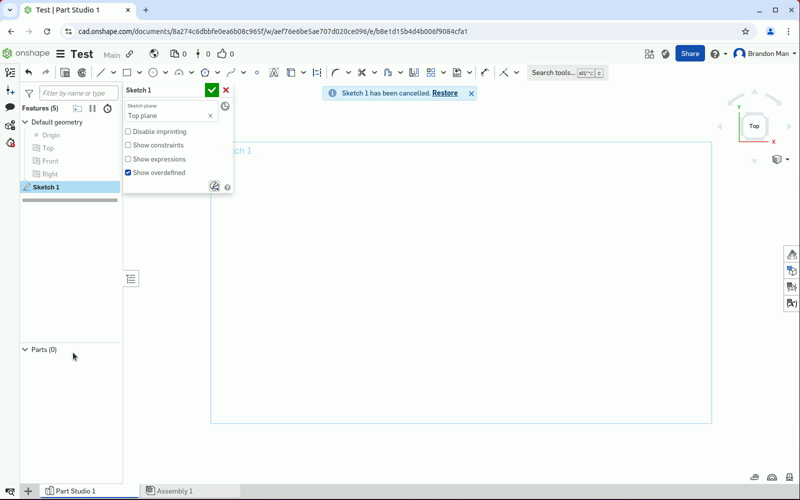
key(y)
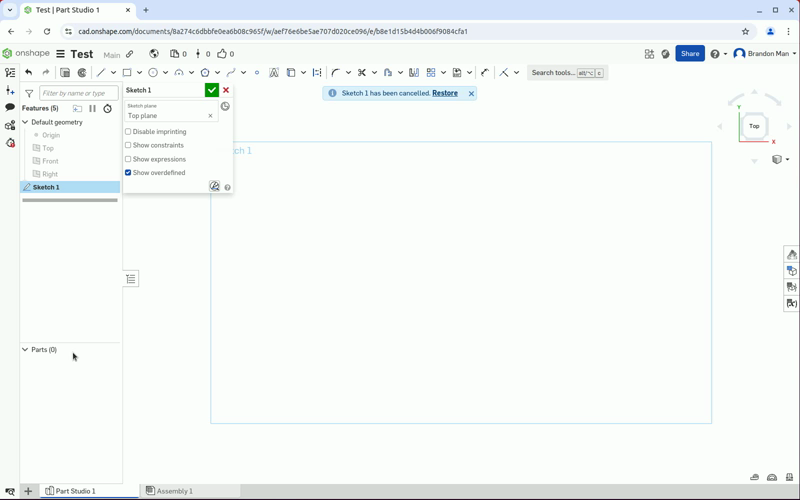
key(l)
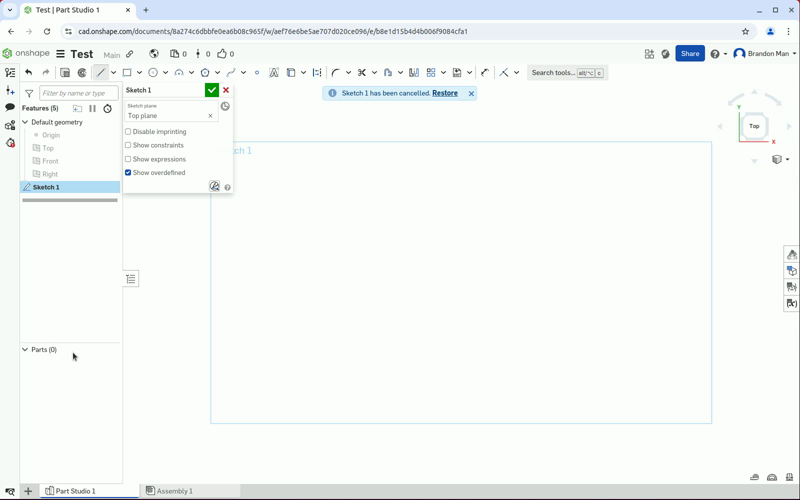
key_down(shift)
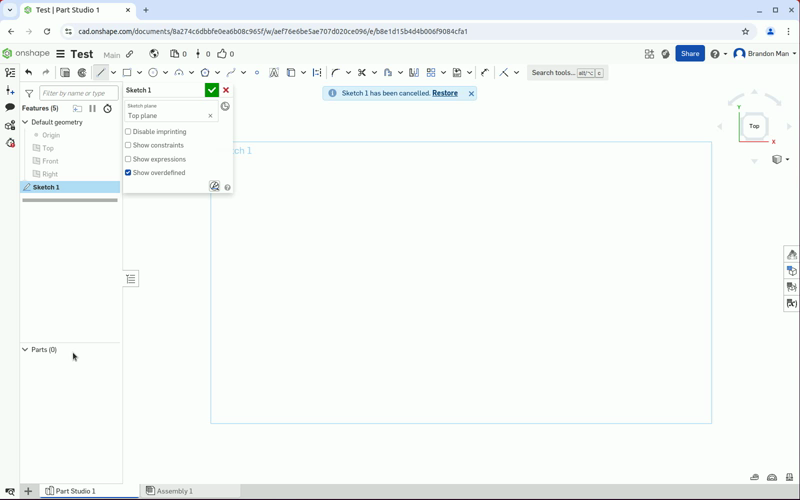
mouse_move(460, 282)
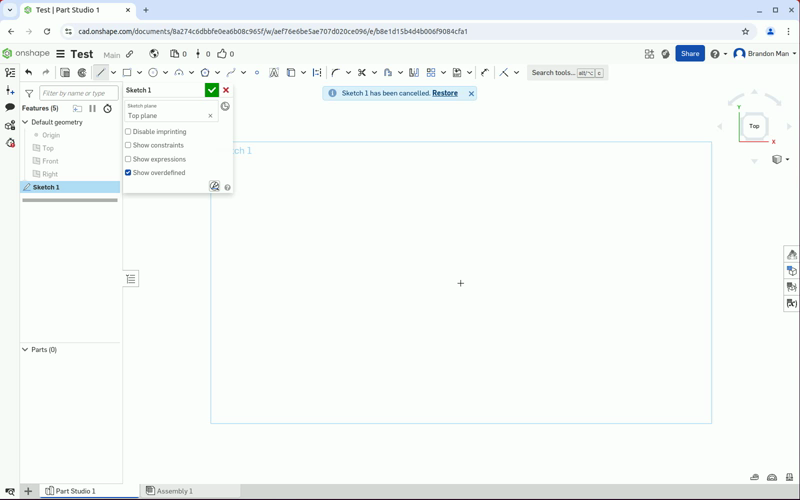
click(460, 282)
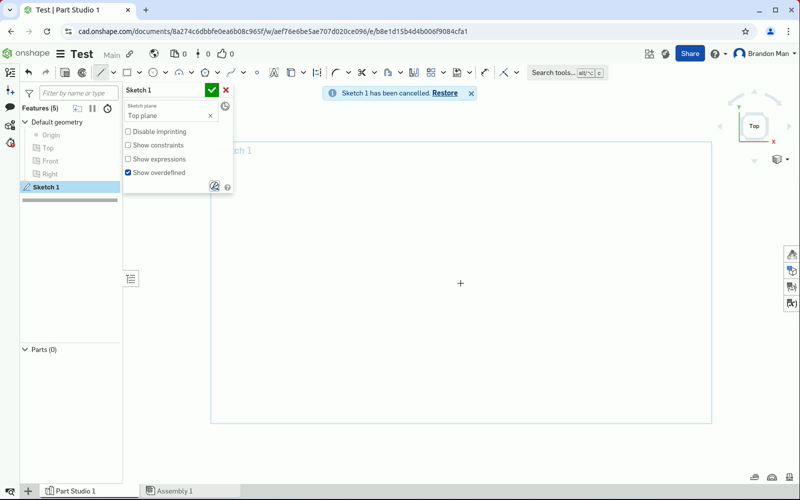
key_up(shift)
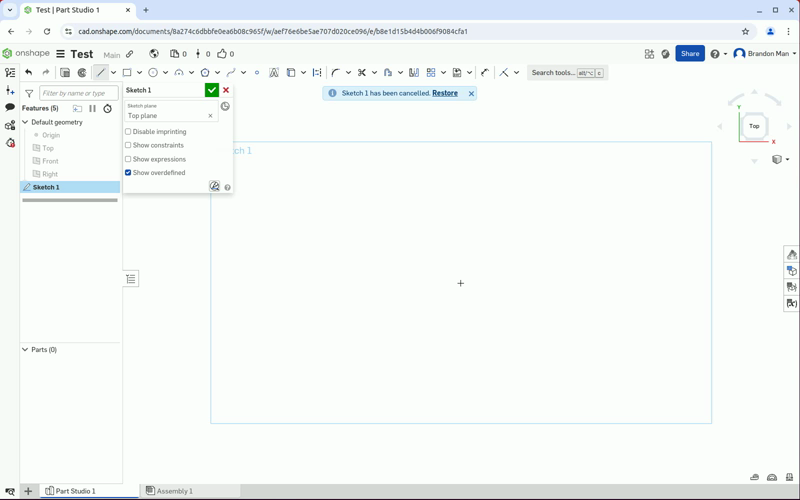
key_down(shift)
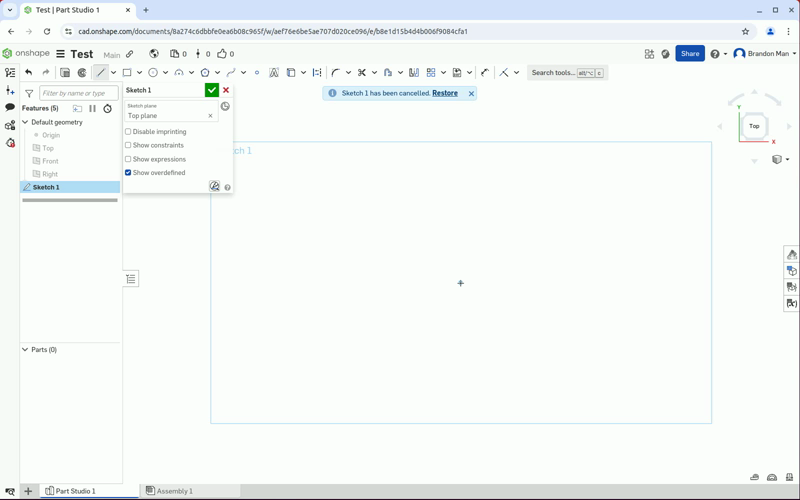
mouse_move(556, 282)
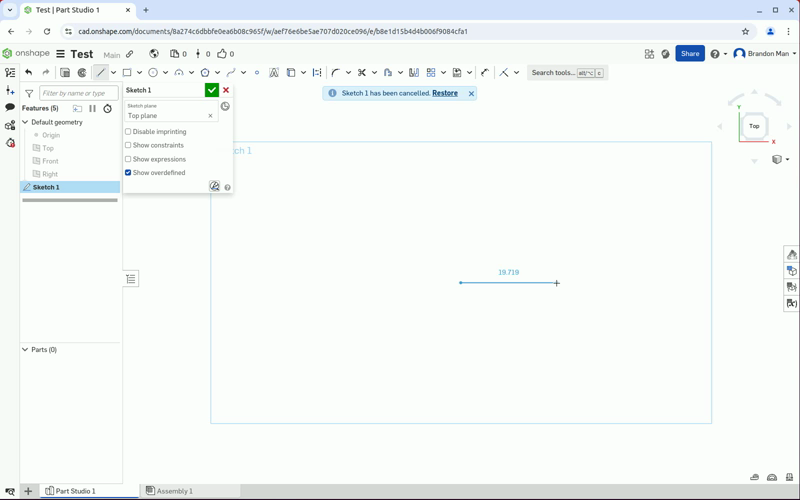
click(556, 282)
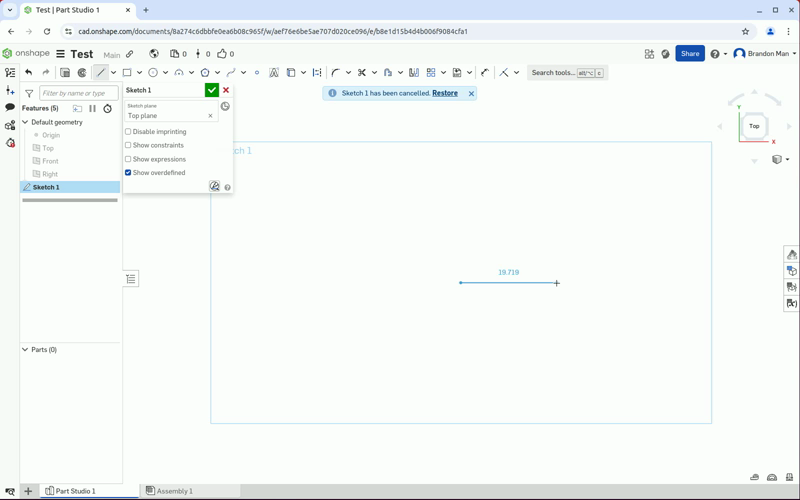
key_up(shift)
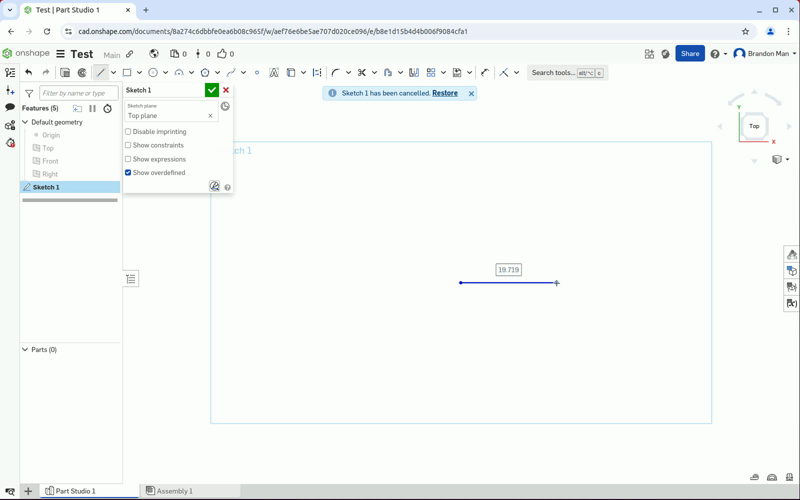
key_down(shift)
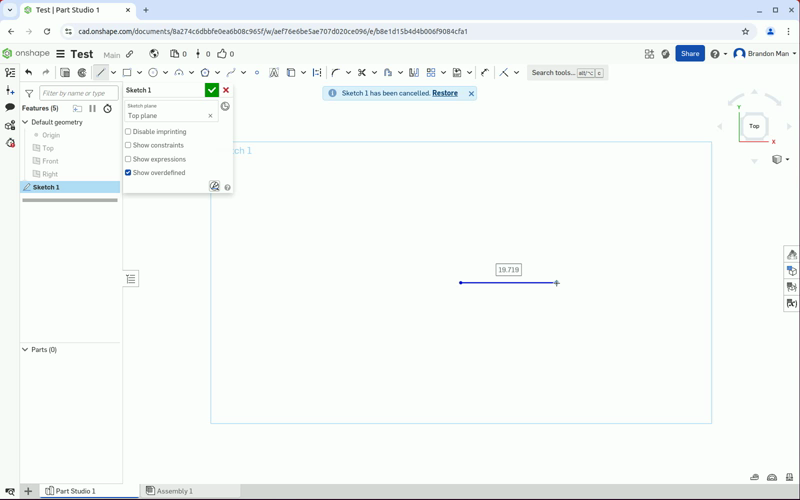
mouse_move(556, 170)
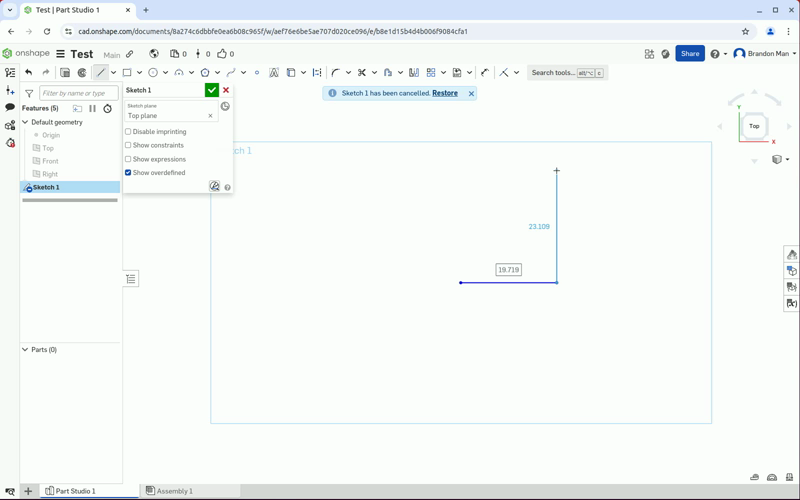
click(556, 170)
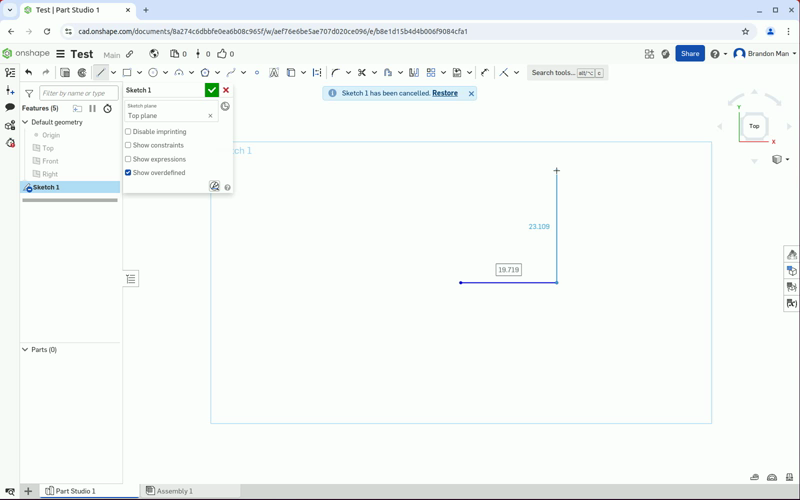
key_up(shift)
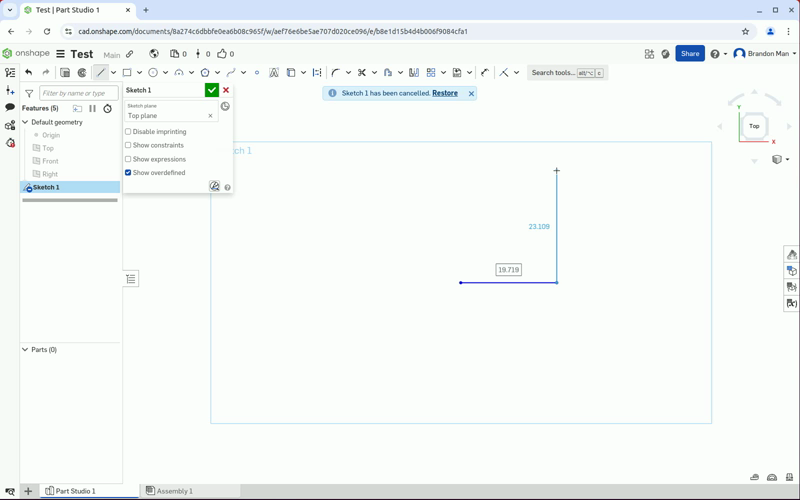
key_down(shift)
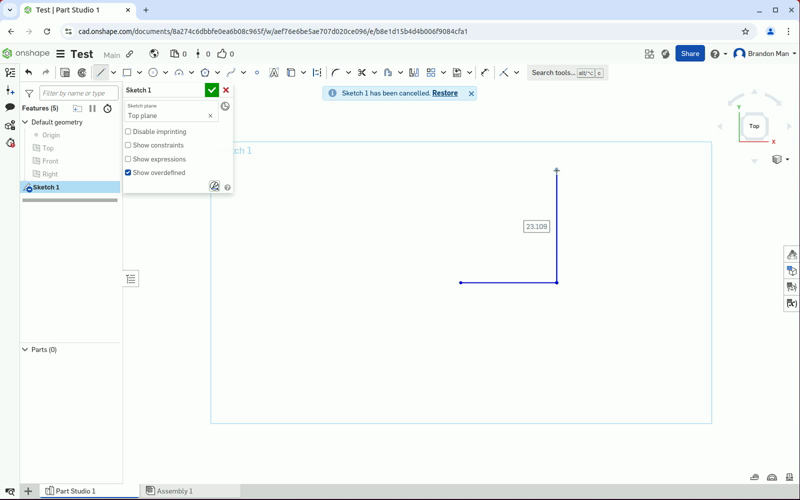
mouse_move(460, 170)
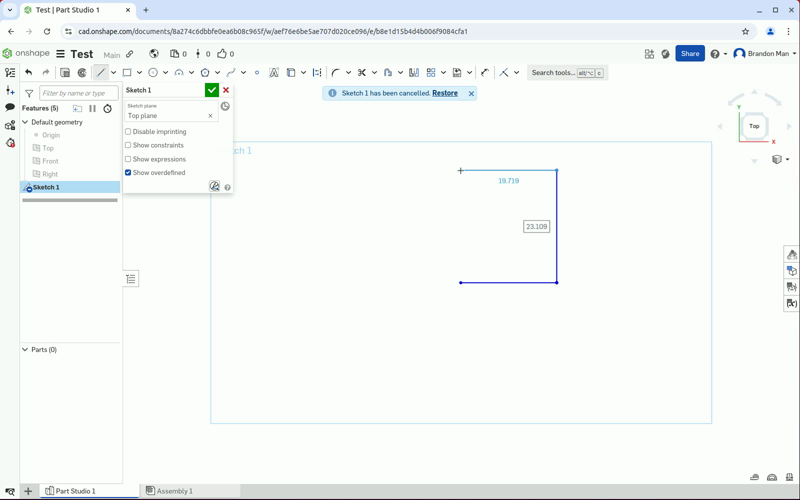
click(460, 170)
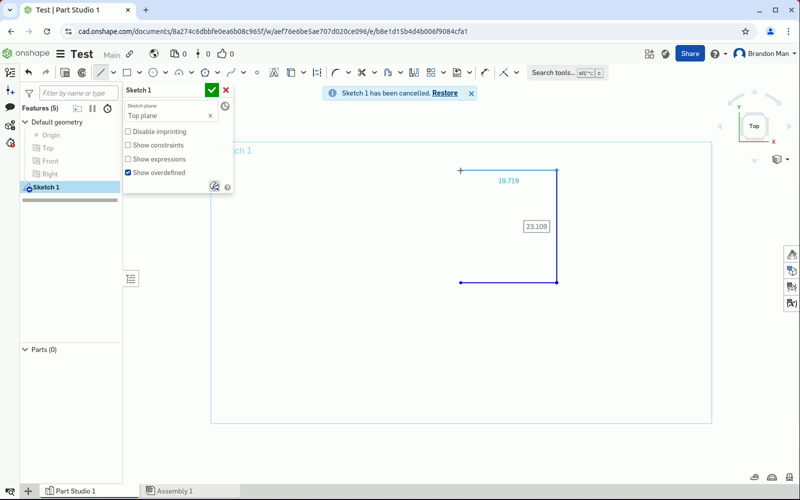
key_up(shift)
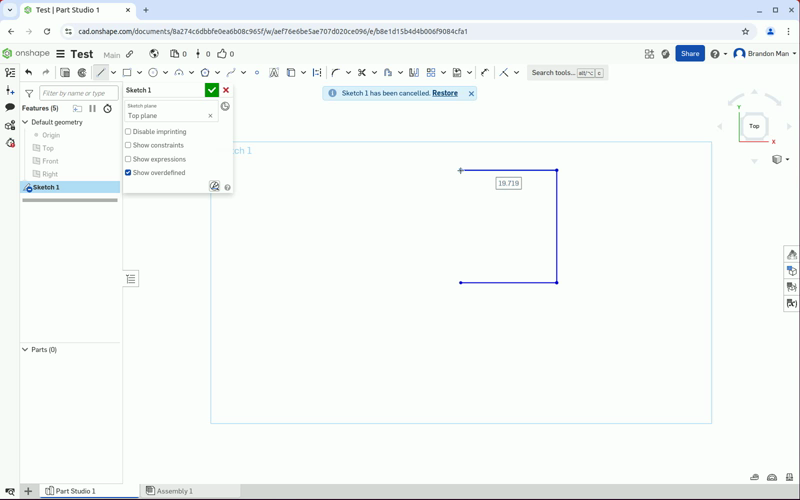
key_down(shift)
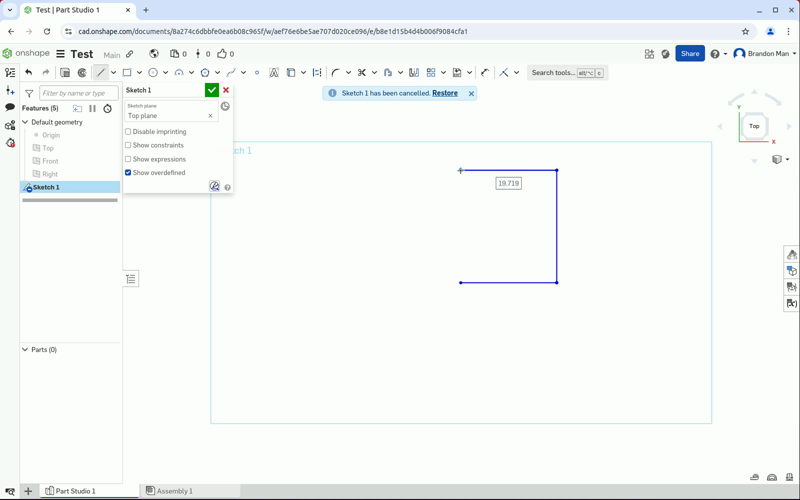
mouse_move(460, 282)
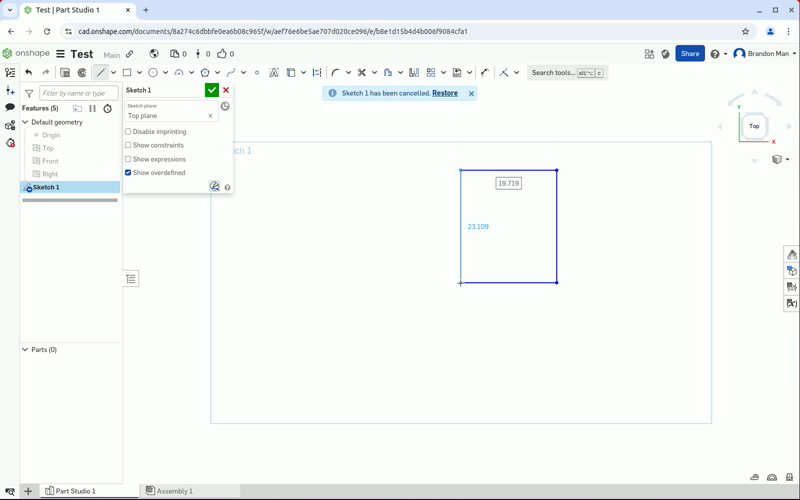
key_up(shift)
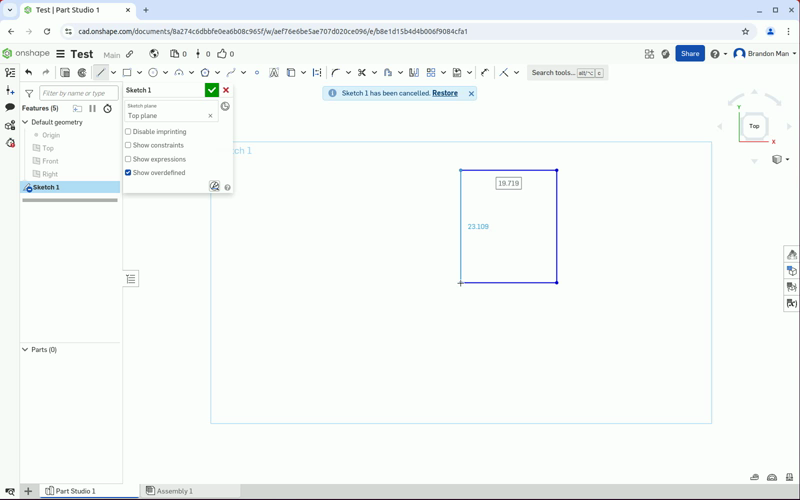
click(460, 282)
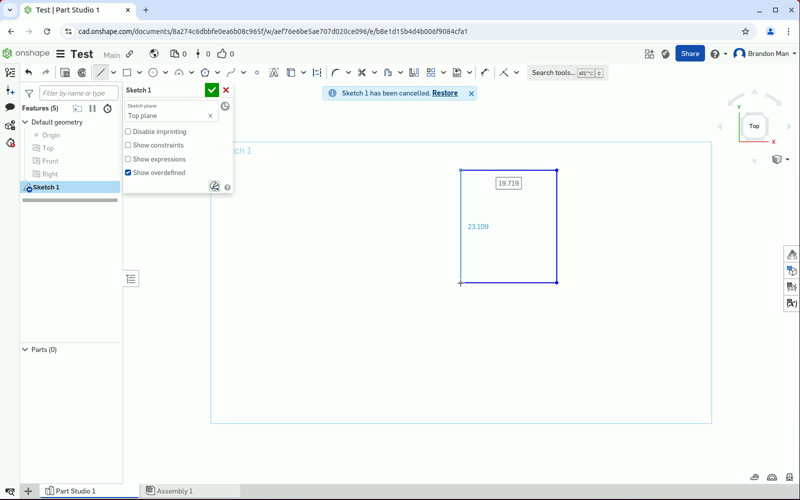
key(esc)
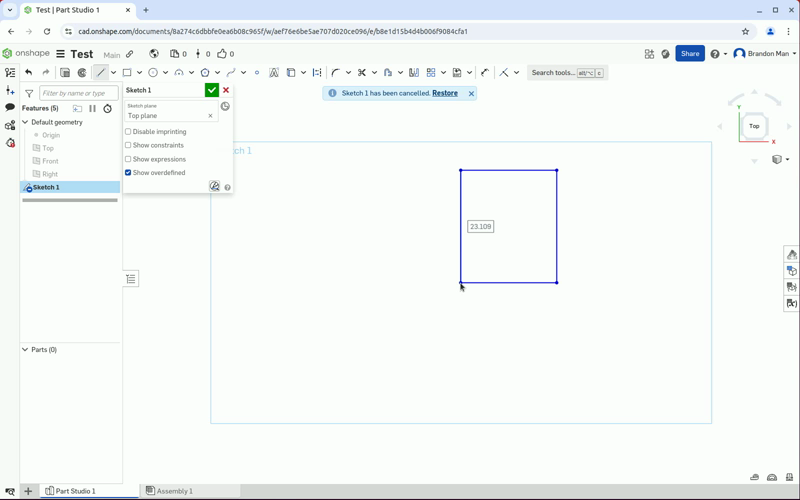
mouse_move(472, 225)
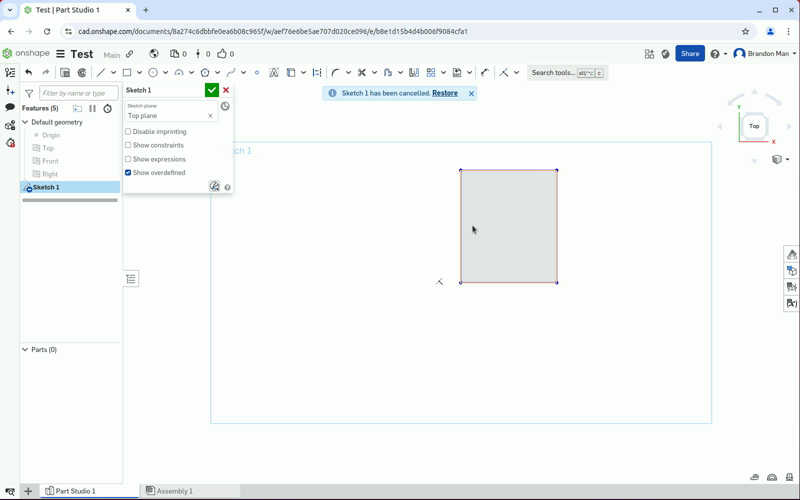
click(472, 225)
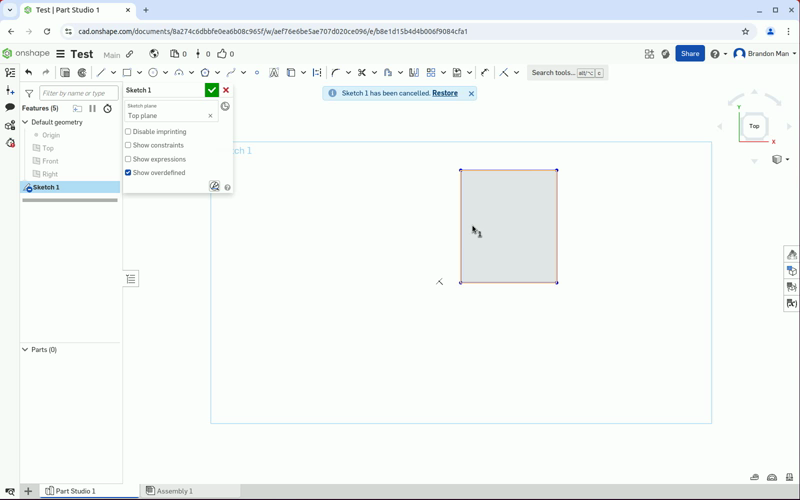
mouse_move(73, 352)
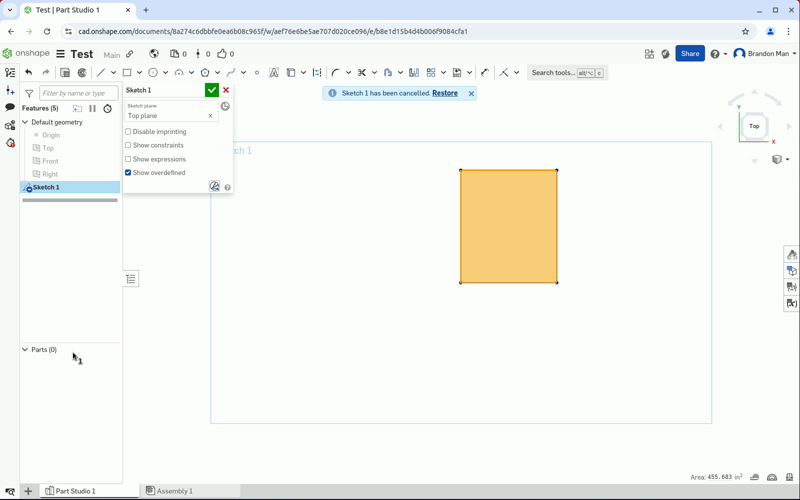
key(shift+y)
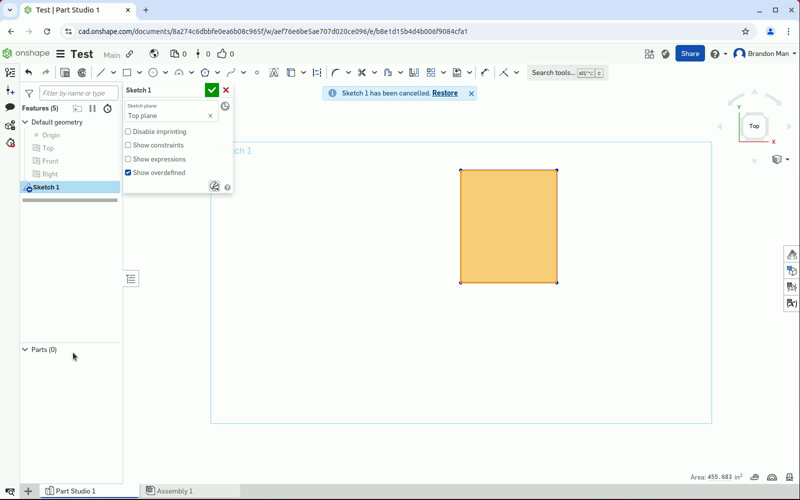
key(shift+e)
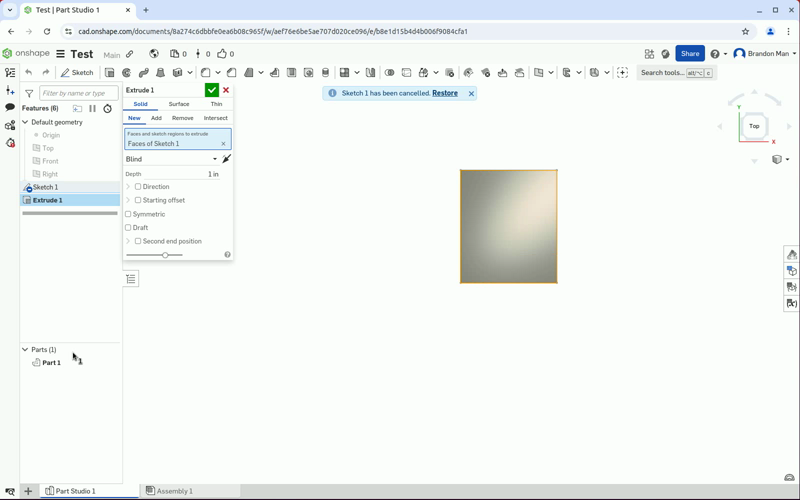
mouse_move(143, 106)
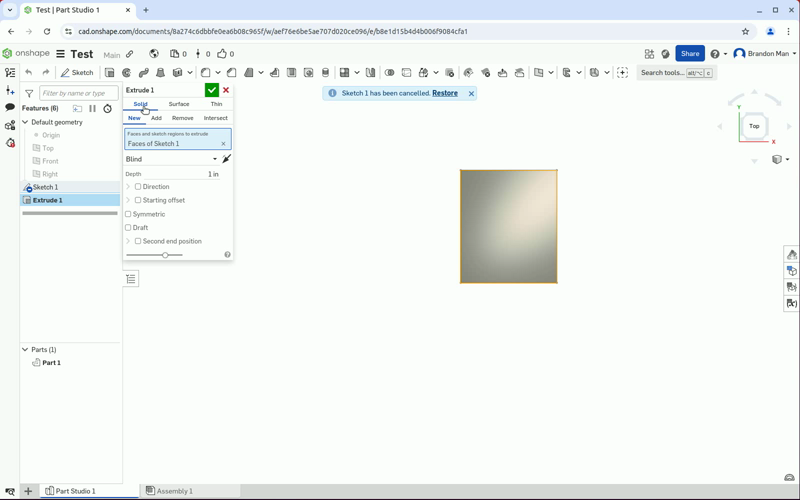
click(143, 106)
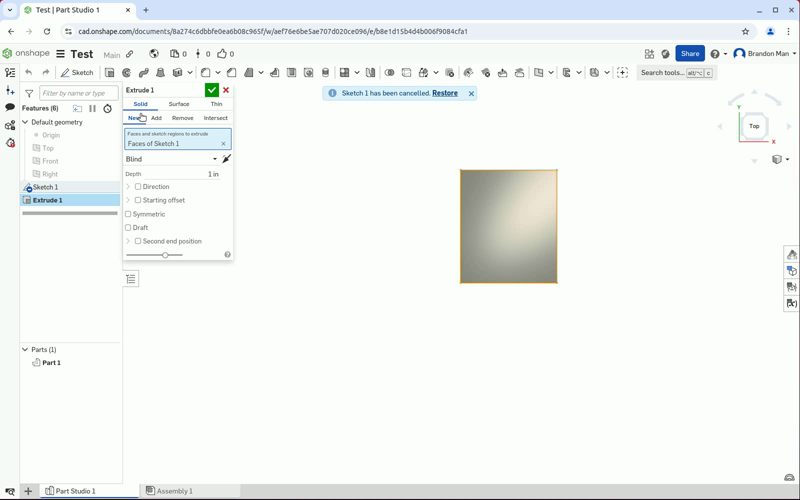
mouse_move(137, 120)
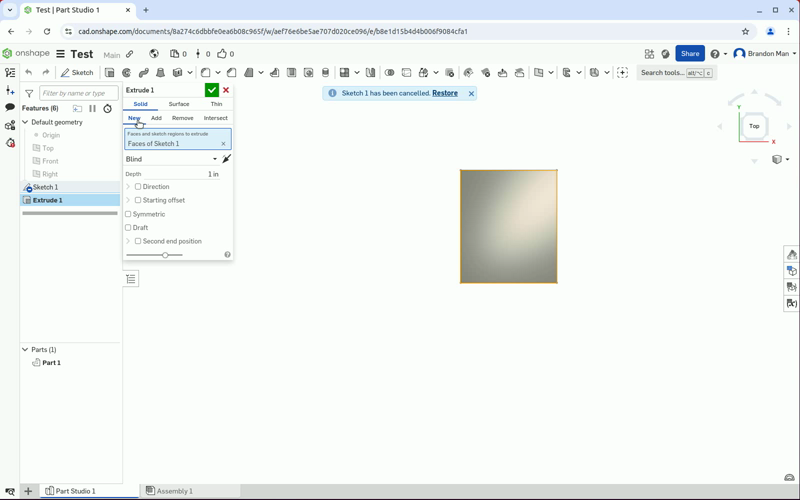
click(137, 120)
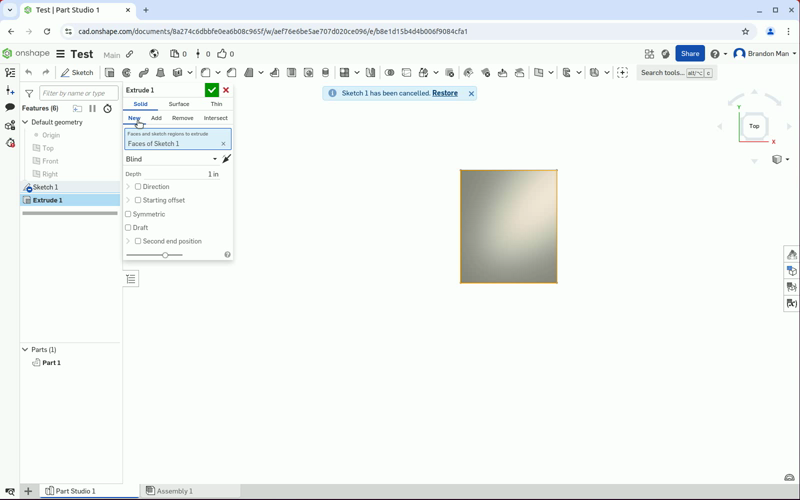
key(tab, 4)
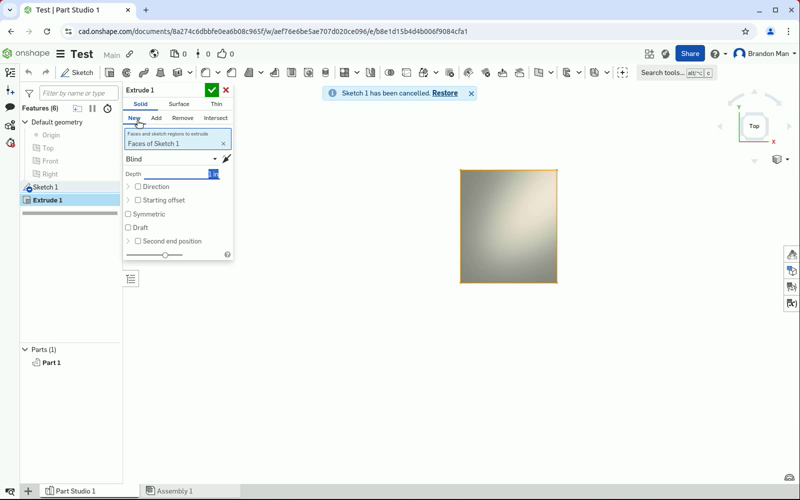
text(0.722)
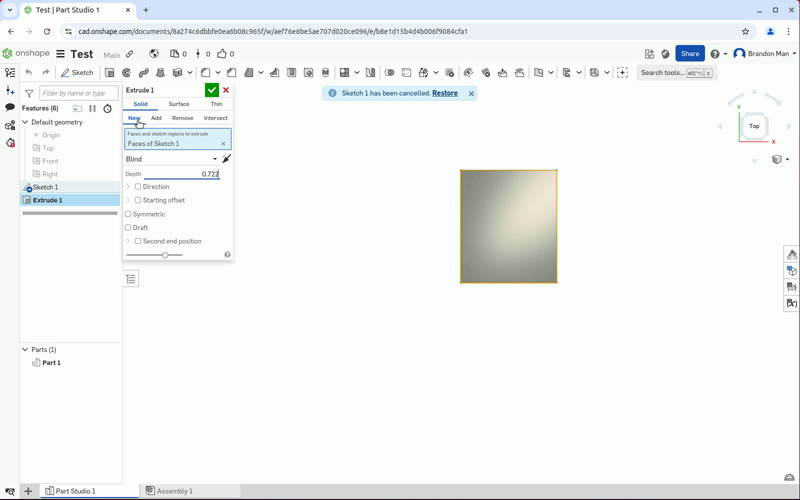
key(enter)
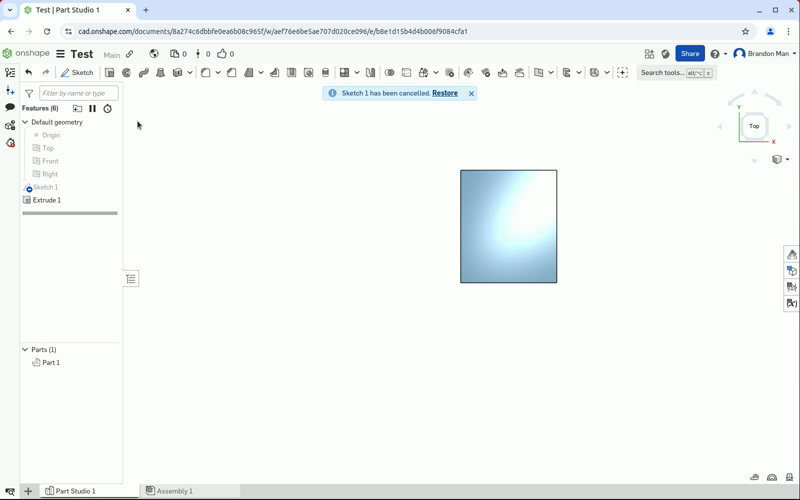
key(shift+h)
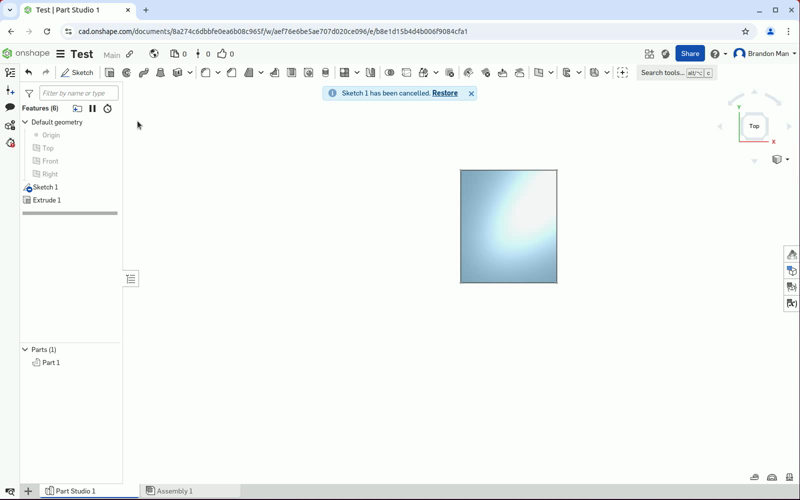
key(shift+h)
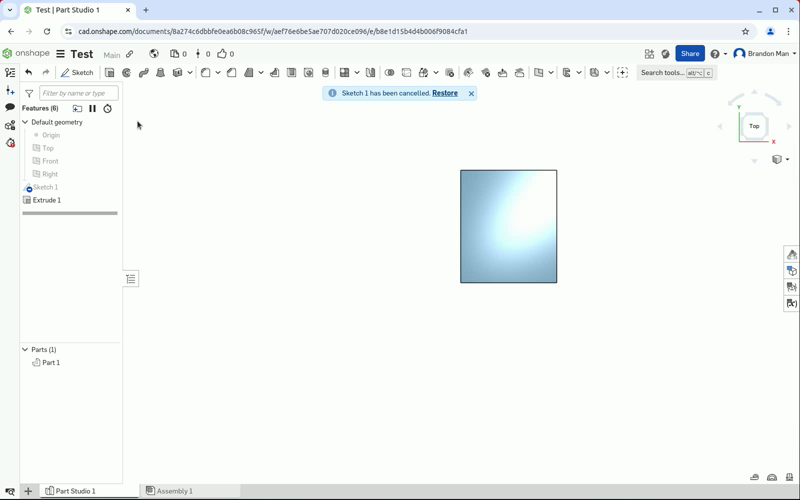
mouse_move(73, 189)
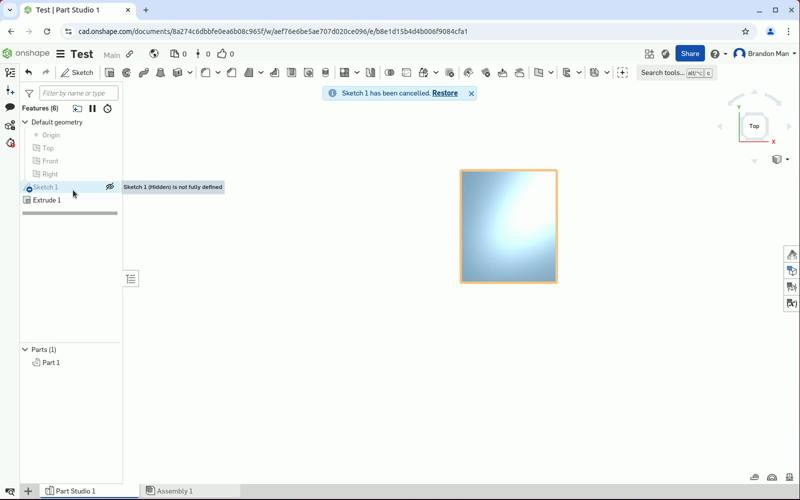
click(73, 189)
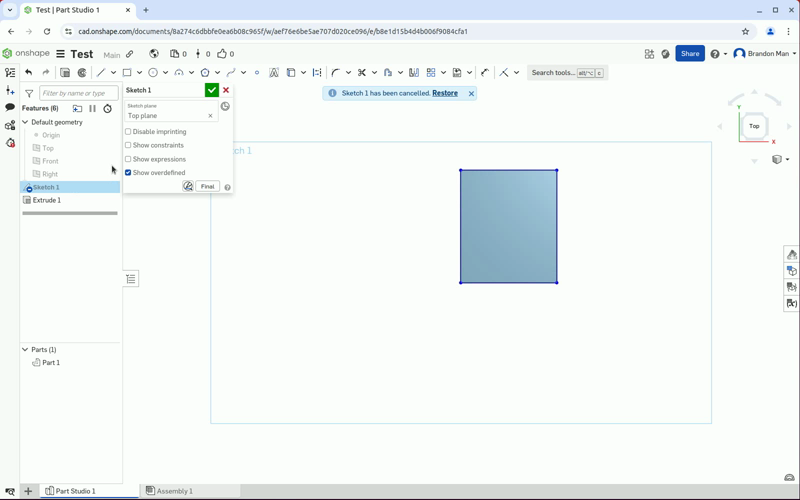
mouse_move(229, 92)
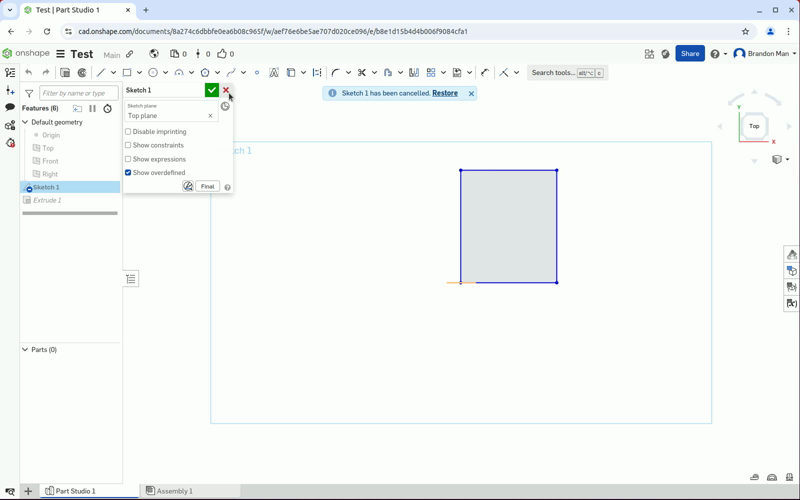
click(229, 92)
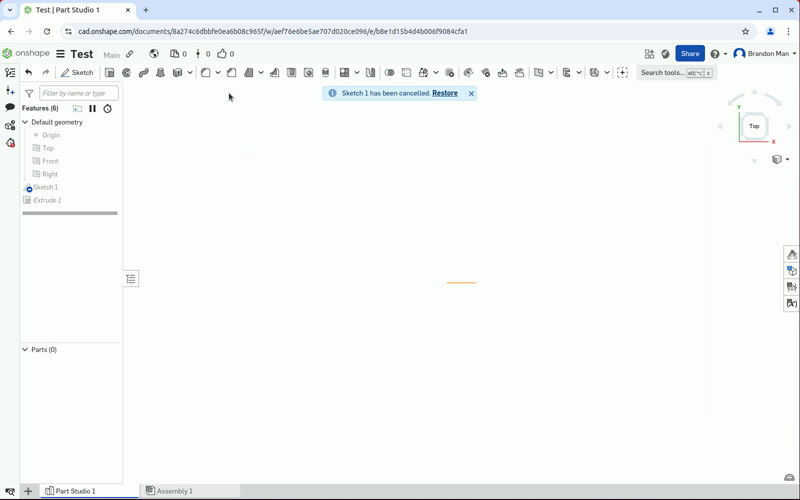
mouse_move(541, 75)
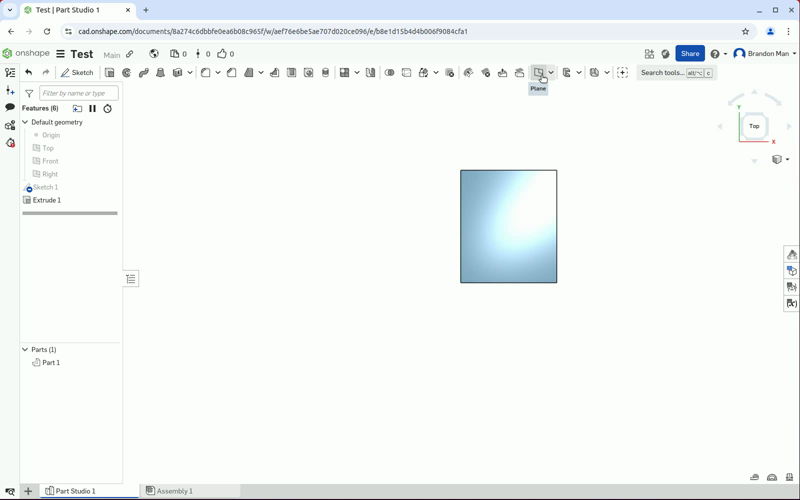
click(541, 75)
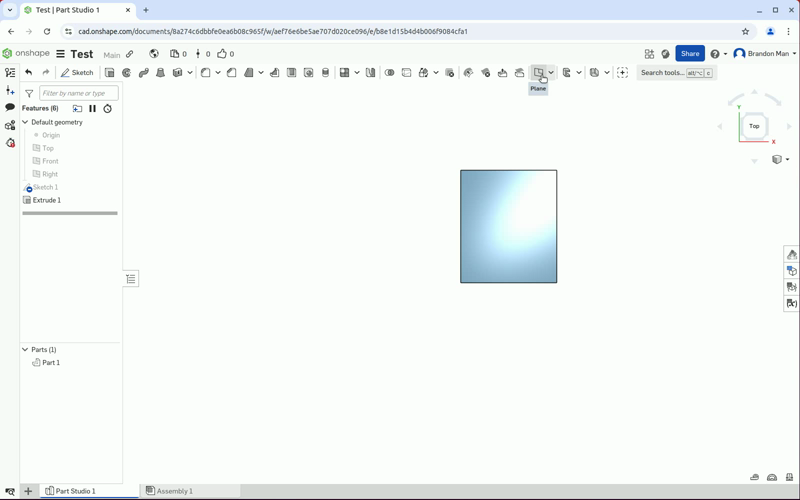
mouse_move(73, 150)
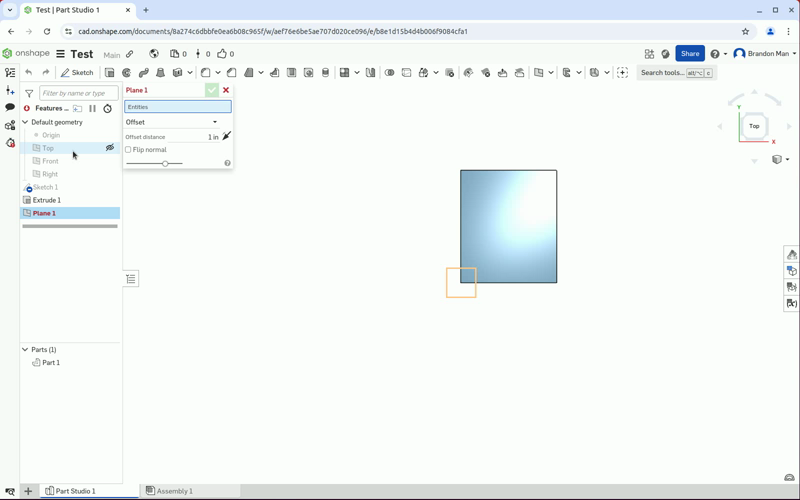
click(73, 150)
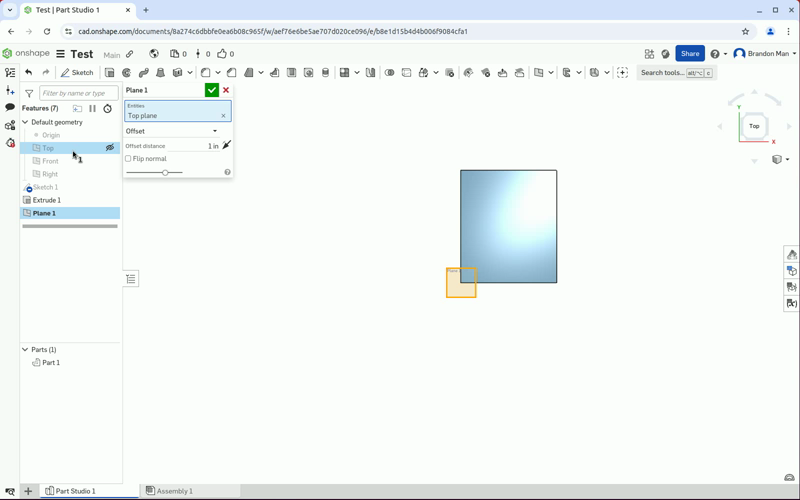
key(tab, 2)
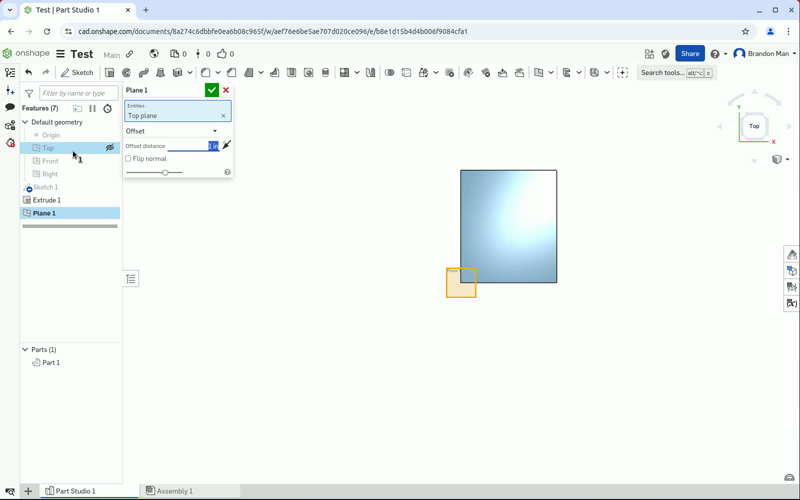
text(0.709)
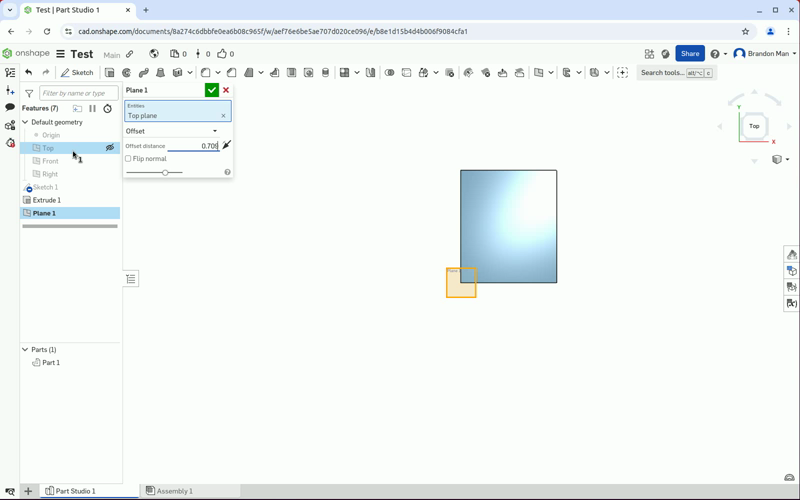
key(enter, 2)
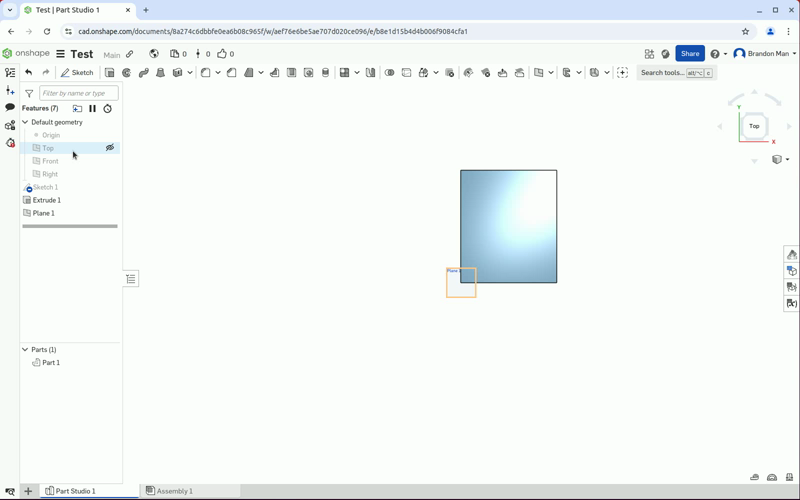
key(shift+s)
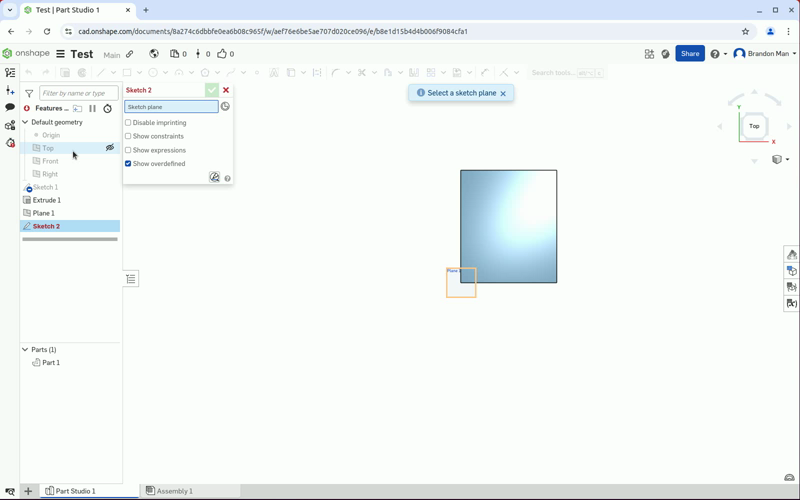
mouse_move(73, 215)
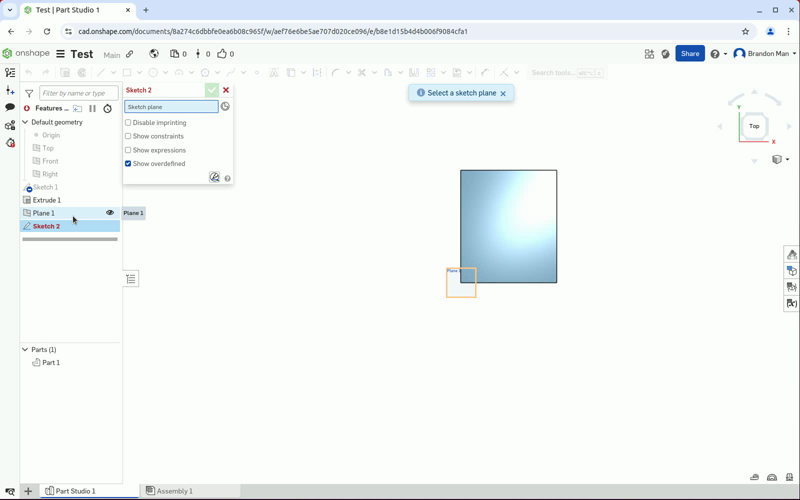
click(73, 215)
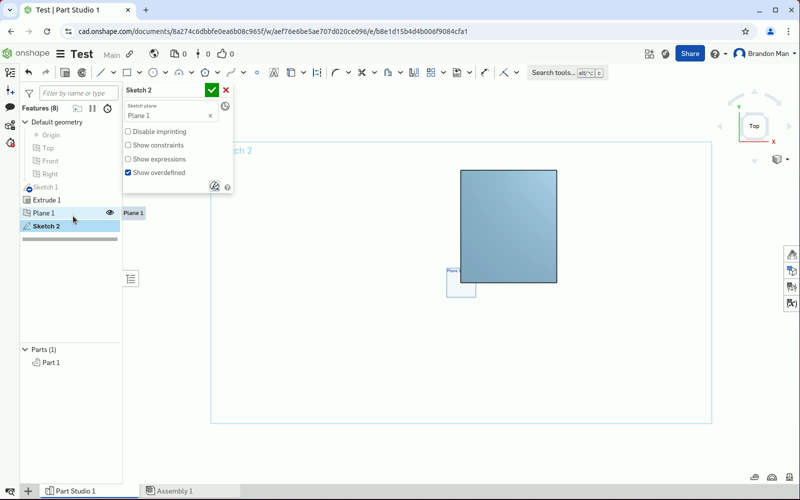
mouse_move(73, 352)
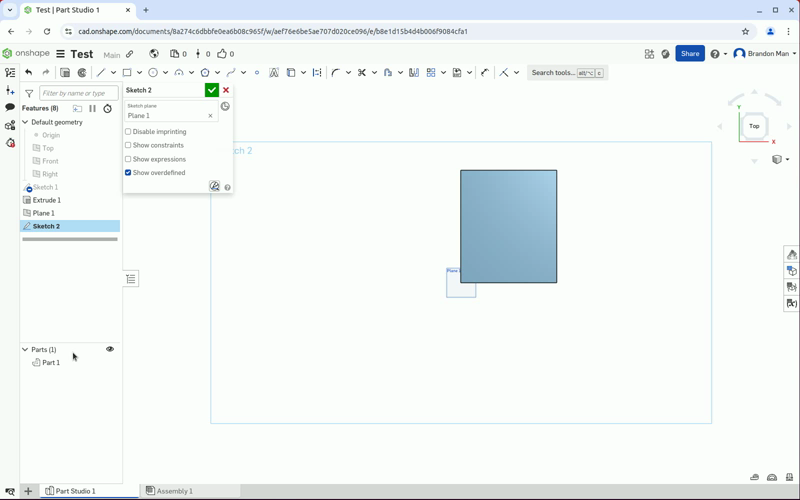
key(y)
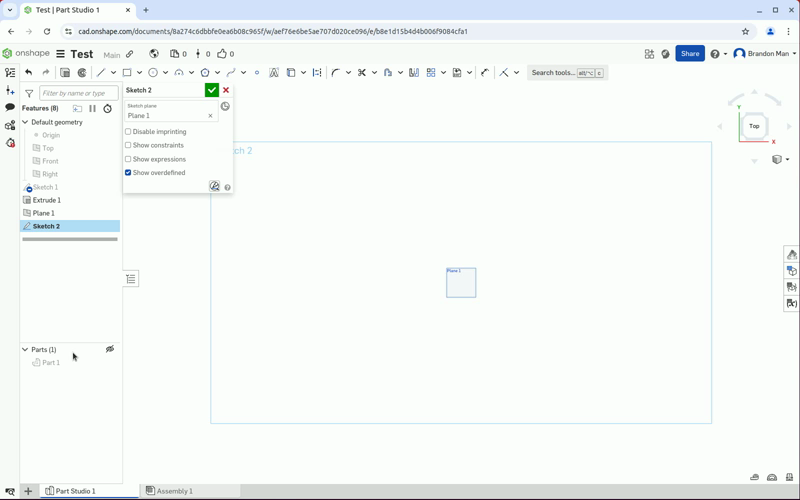
key(l)
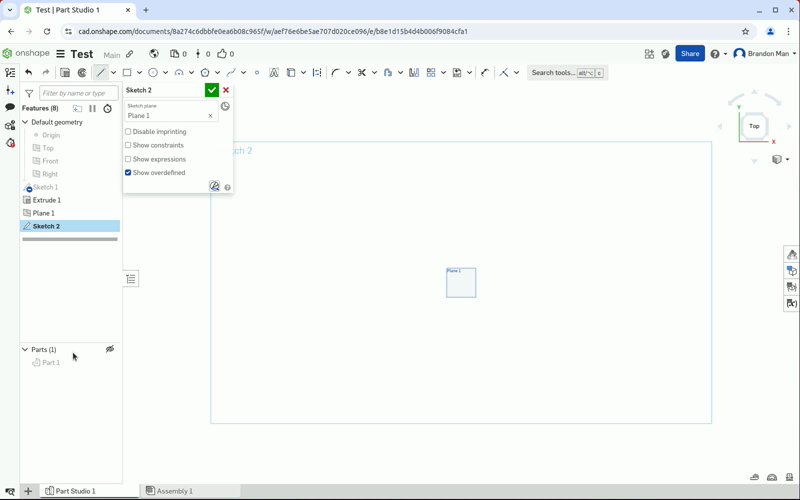
key_down(shift)
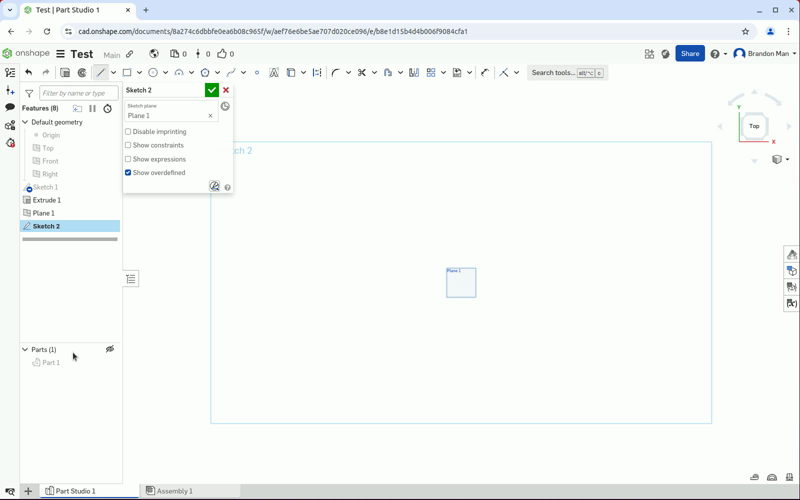
mouse_move(510, 254)
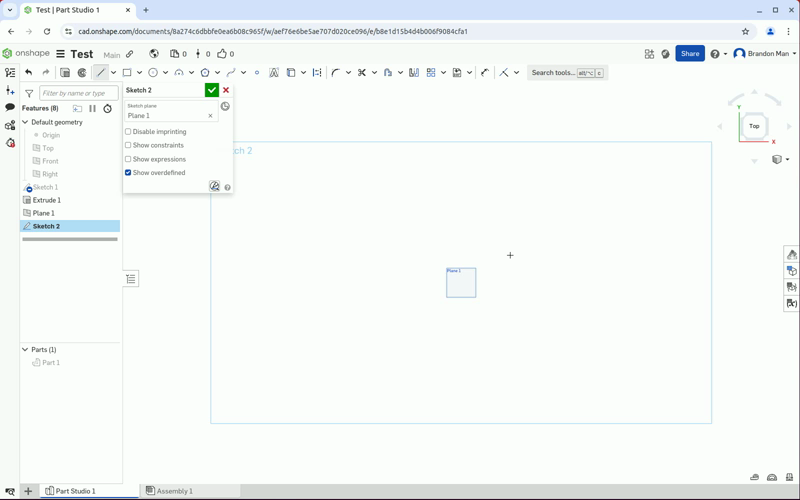
click(510, 254)
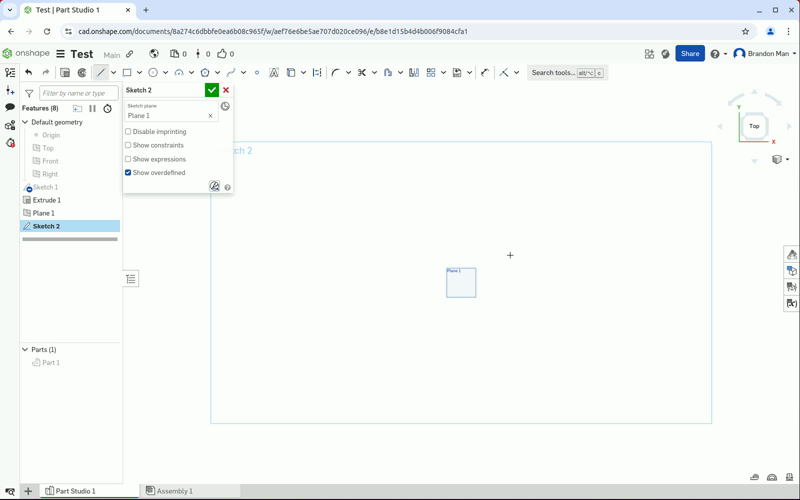
key_up(shift)
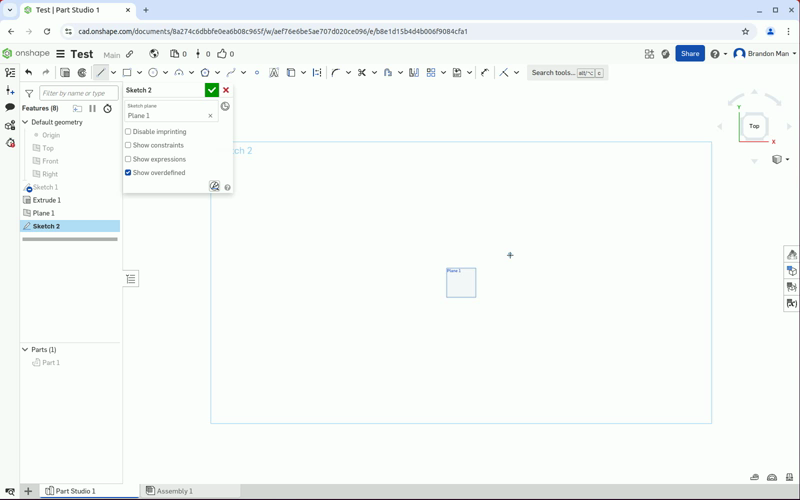
key_down(shift)
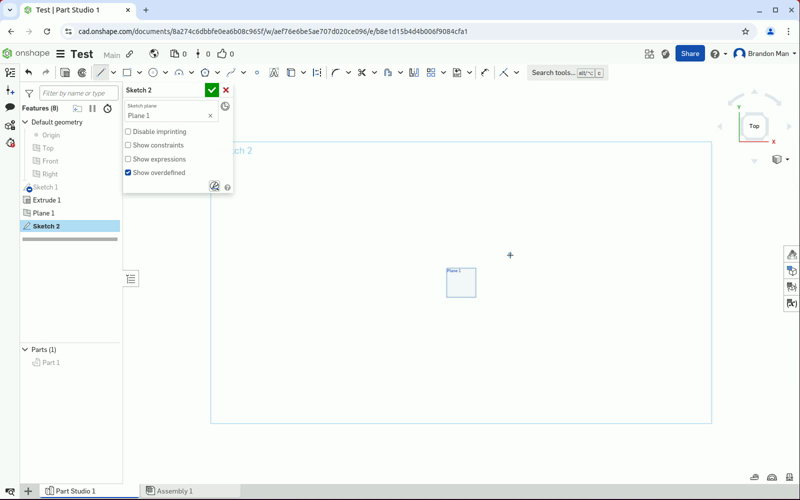
mouse_move(540, 254)
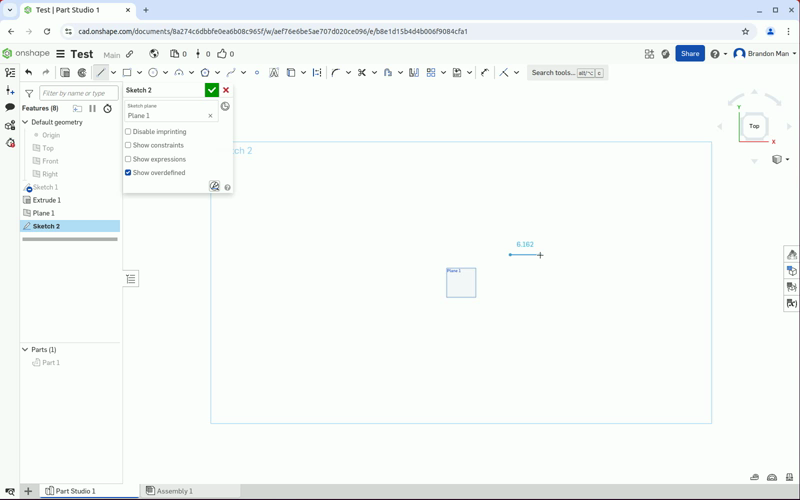
mouse_move(539, 254)
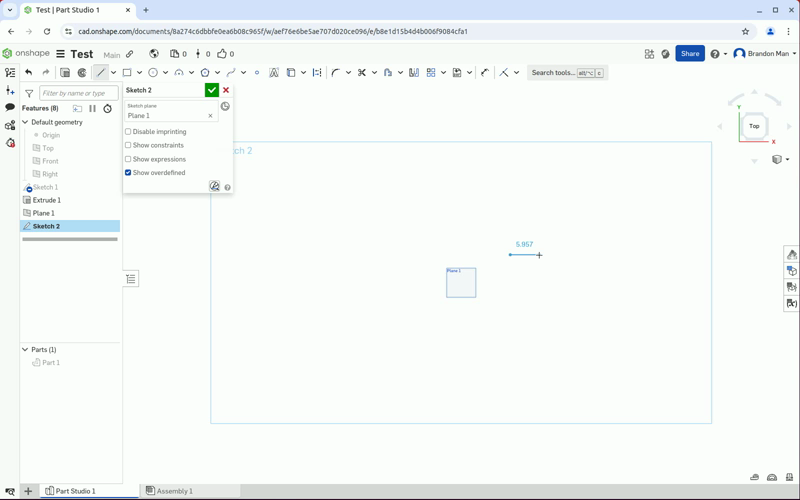
click(539, 254)
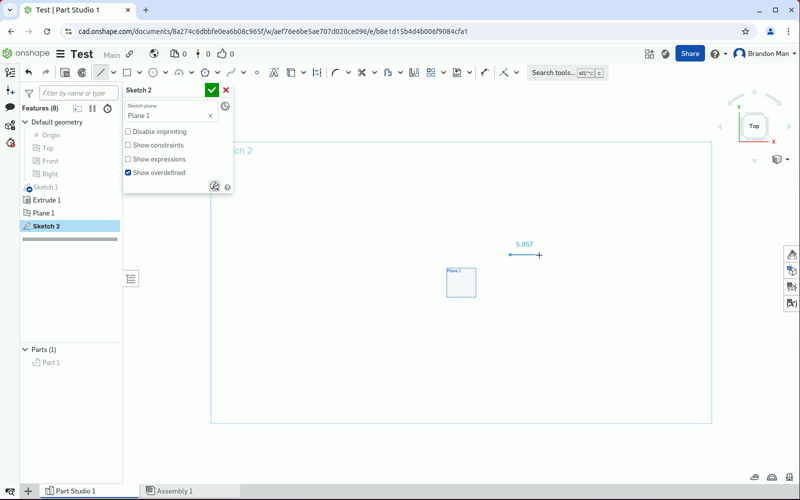
key_up(shift)
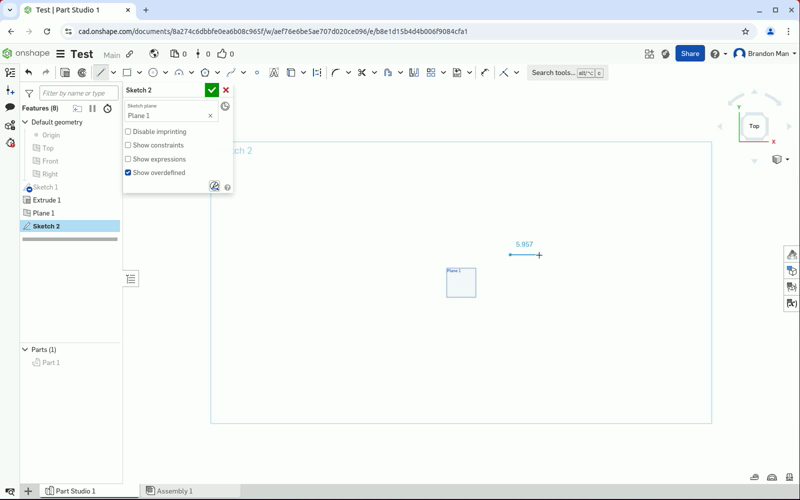
key_down(shift)
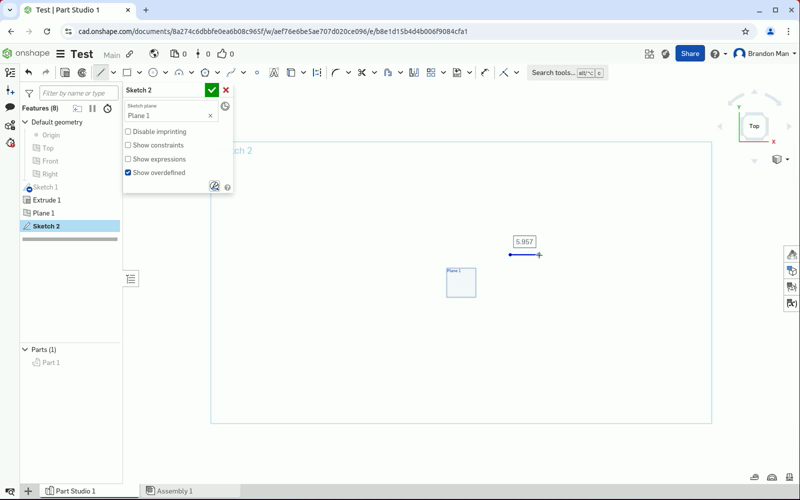
mouse_move(539, 189)
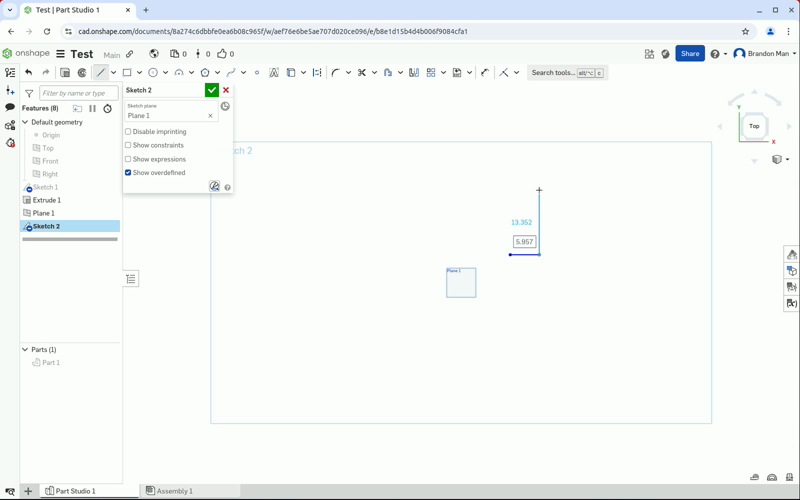
click(539, 189)
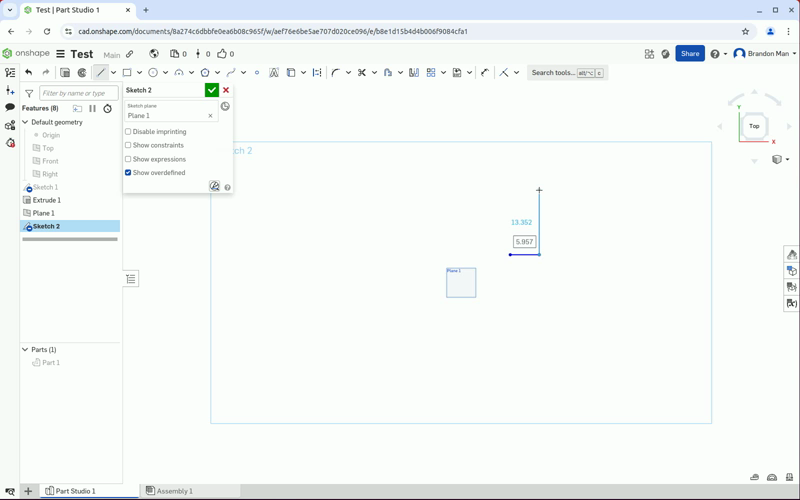
key_up(shift)
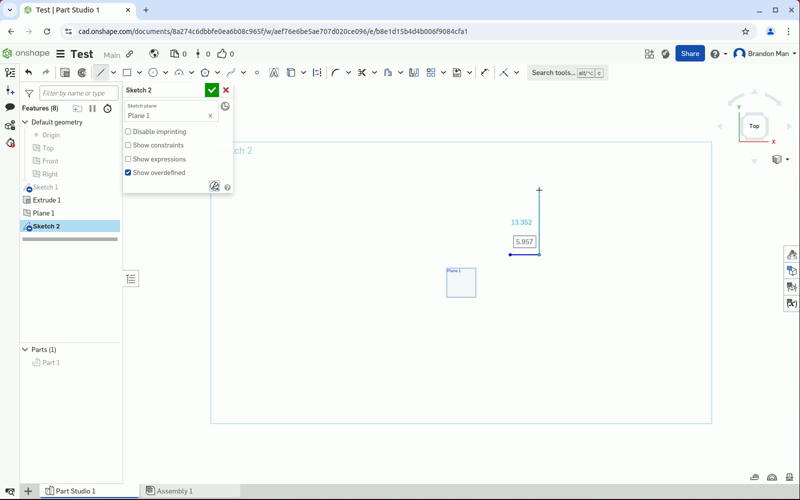
key_down(shift)
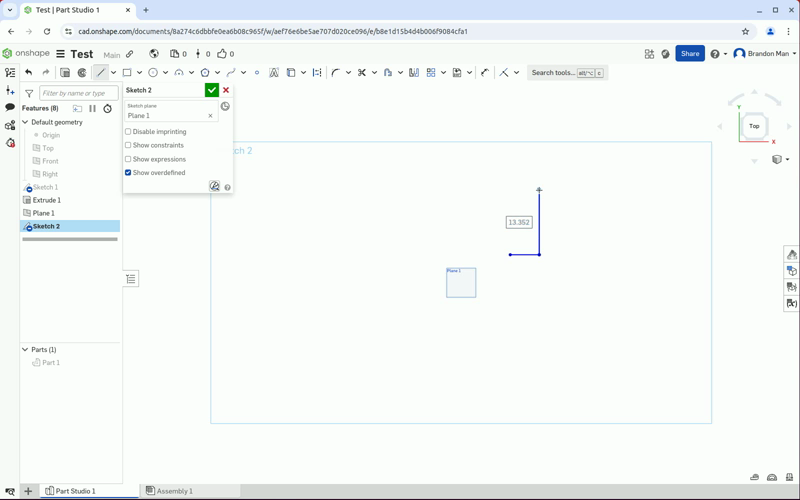
mouse_move(569, 189)
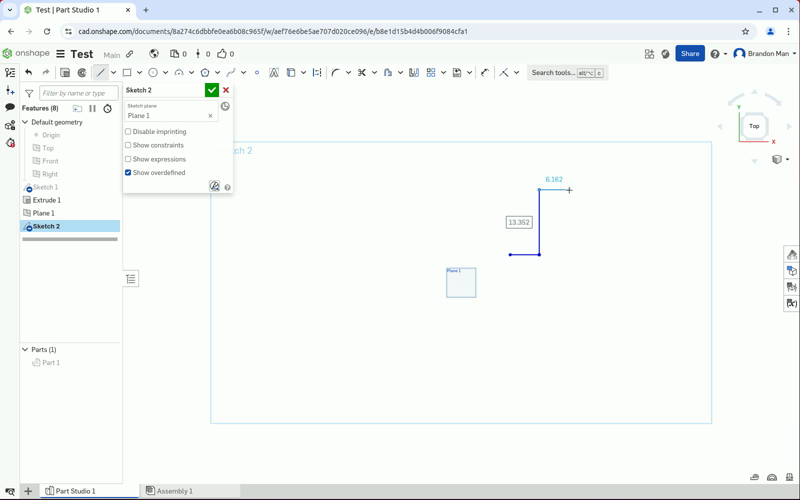
mouse_move(510, 189)
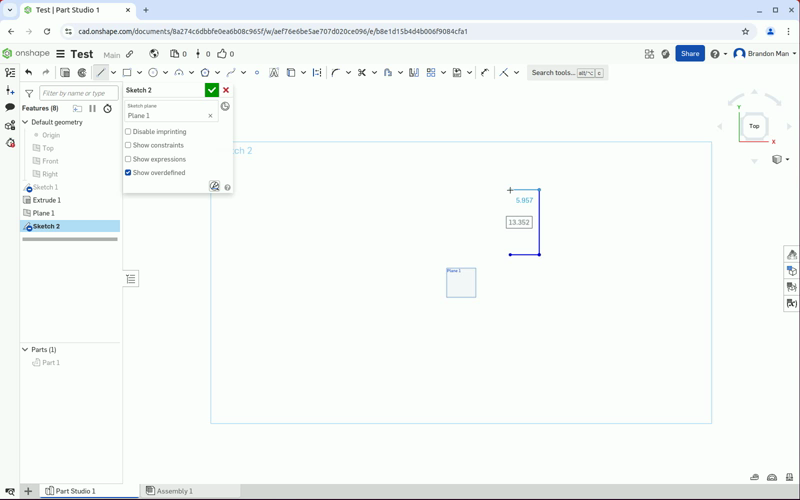
click(510, 189)
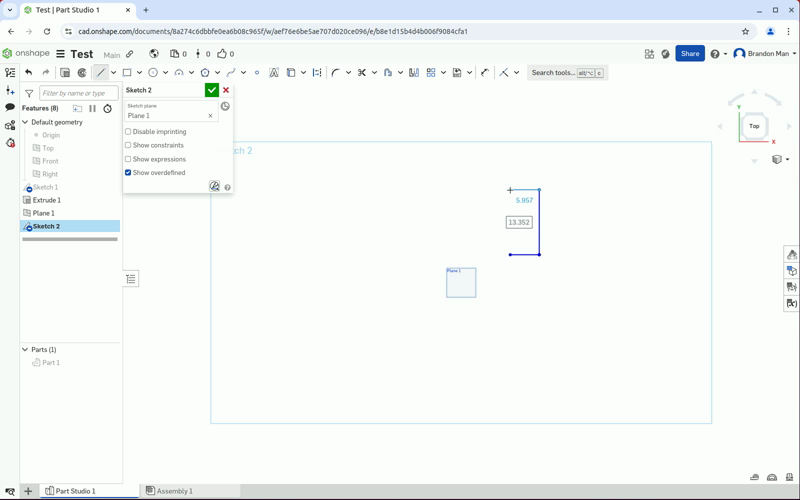
key_up(shift)
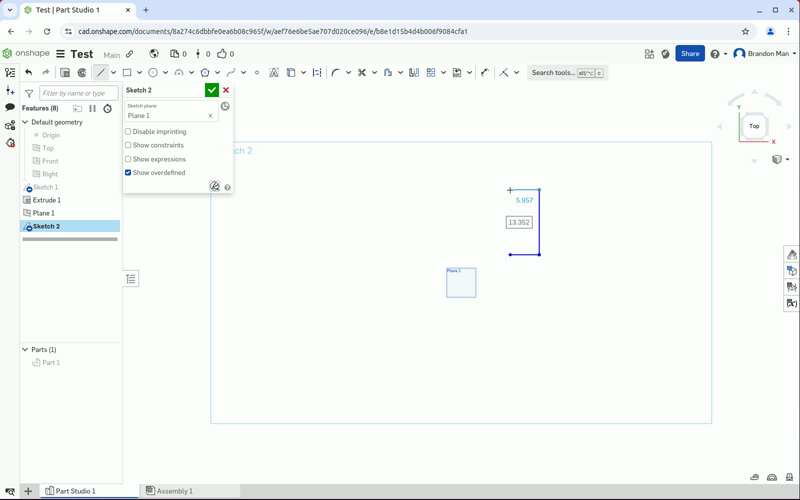
key_down(shift)
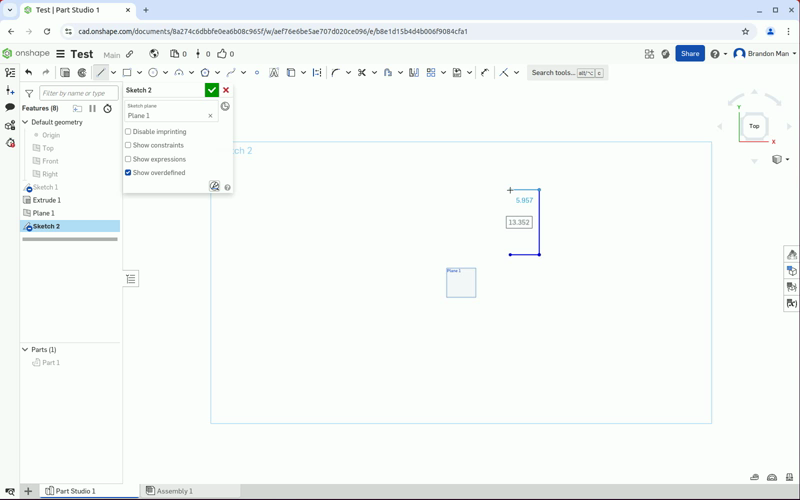
mouse_move(510, 254)
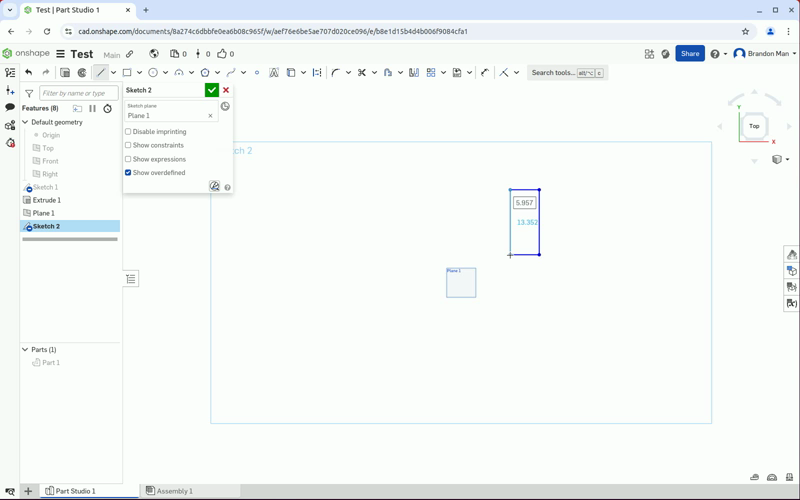
key_up(shift)
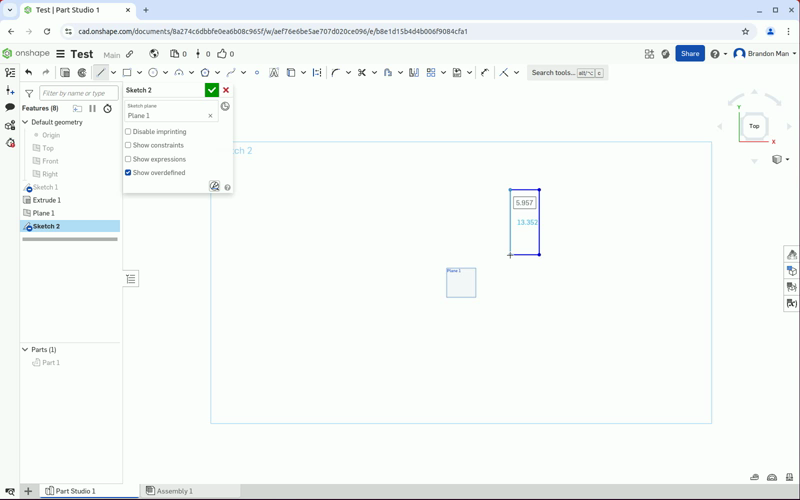
click(510, 254)
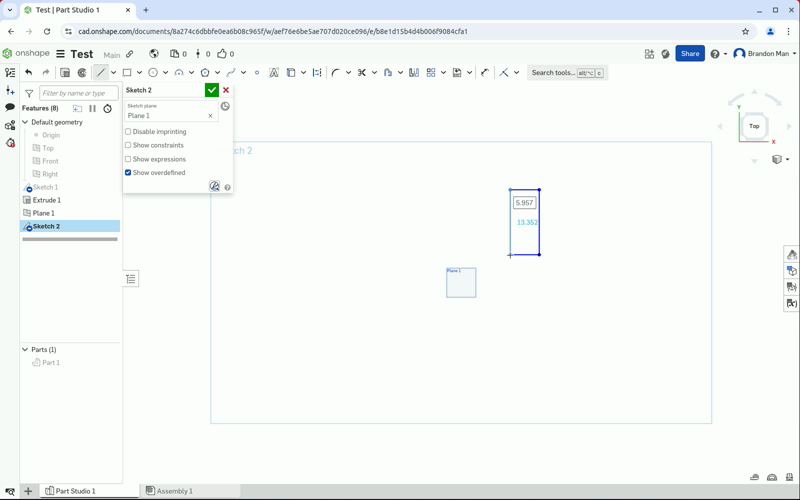
key(esc)
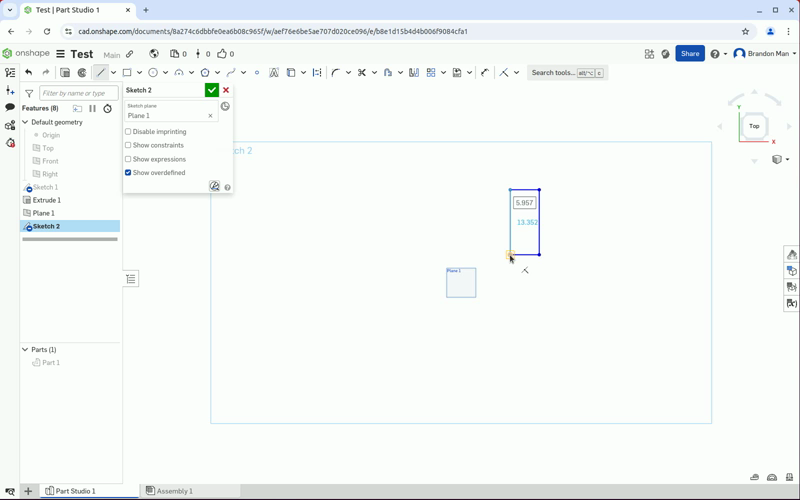
mouse_move(516, 215)
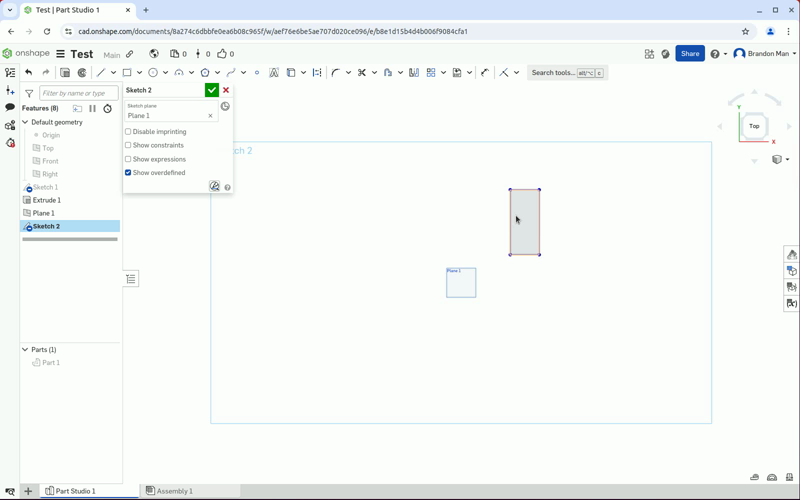
click(516, 215)
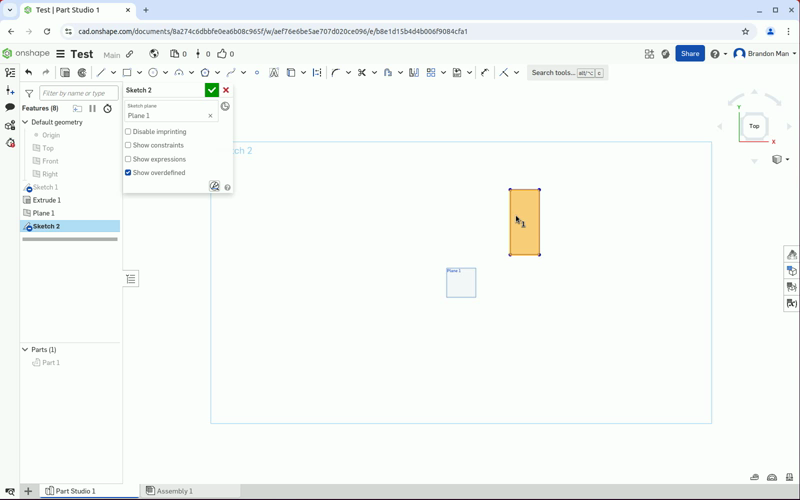
mouse_move(73, 352)
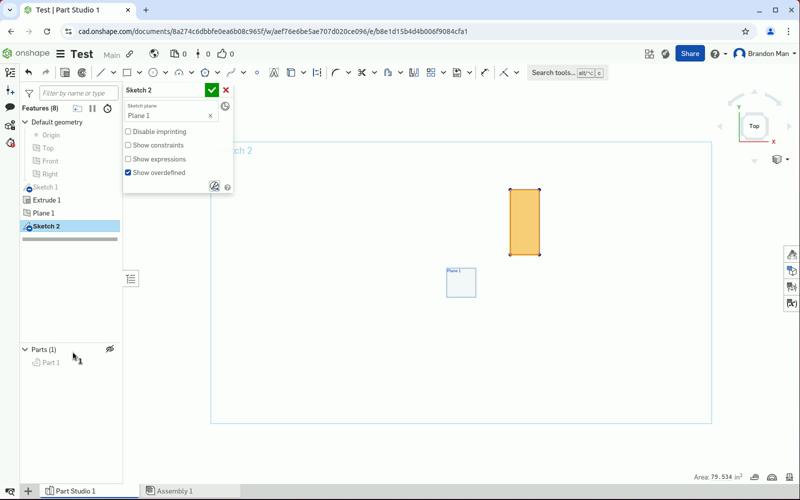
key(shift+y)
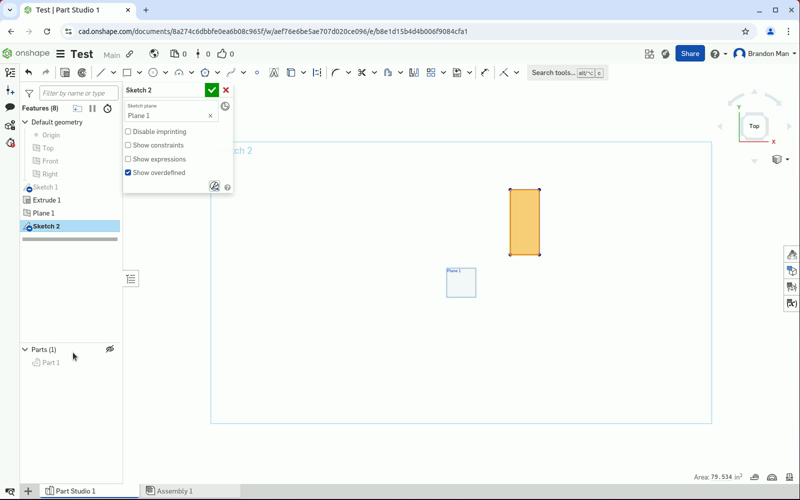
key(shift+e)
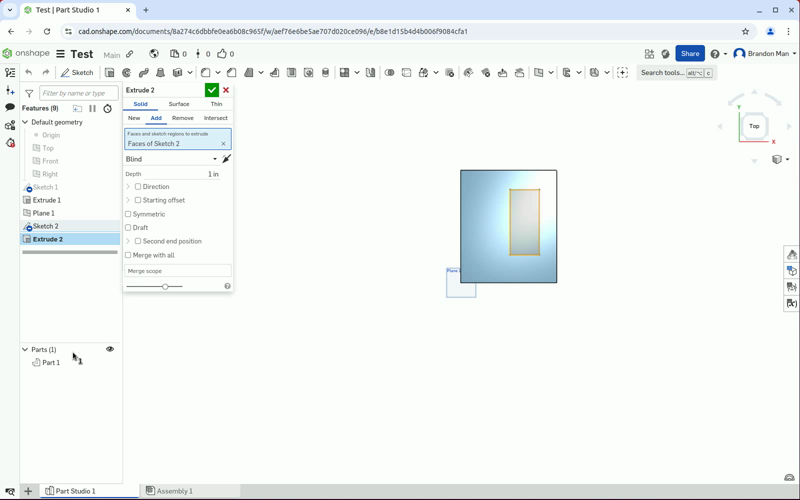
mouse_move(143, 106)
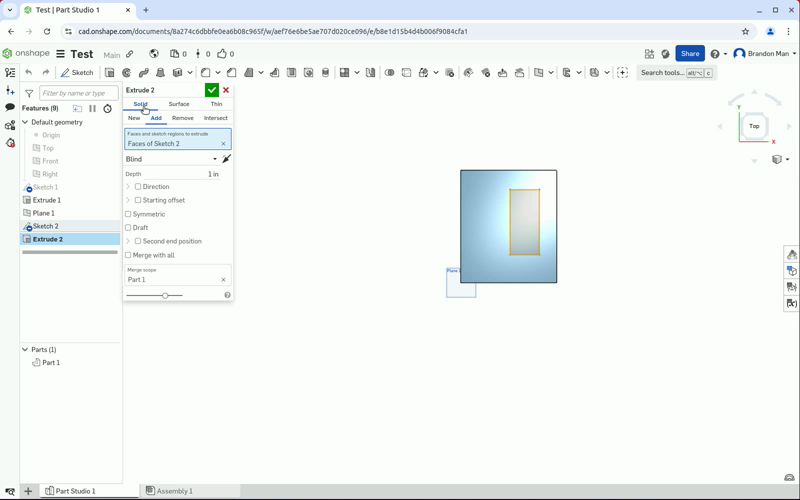
click(143, 106)
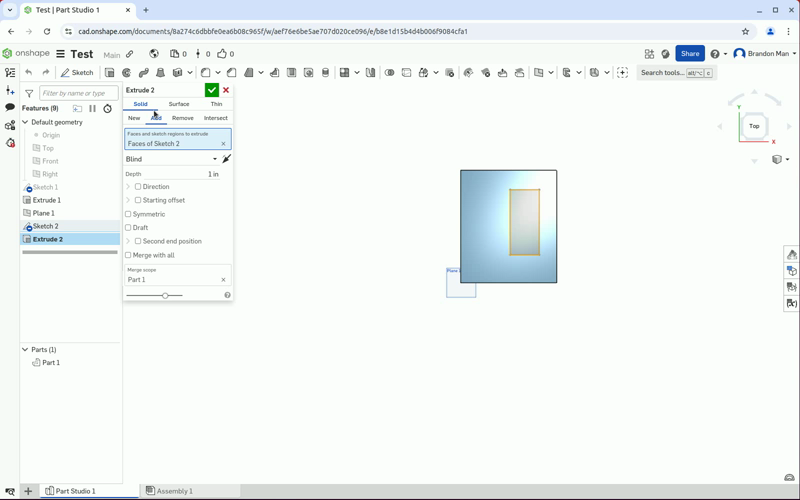
mouse_move(186, 120)
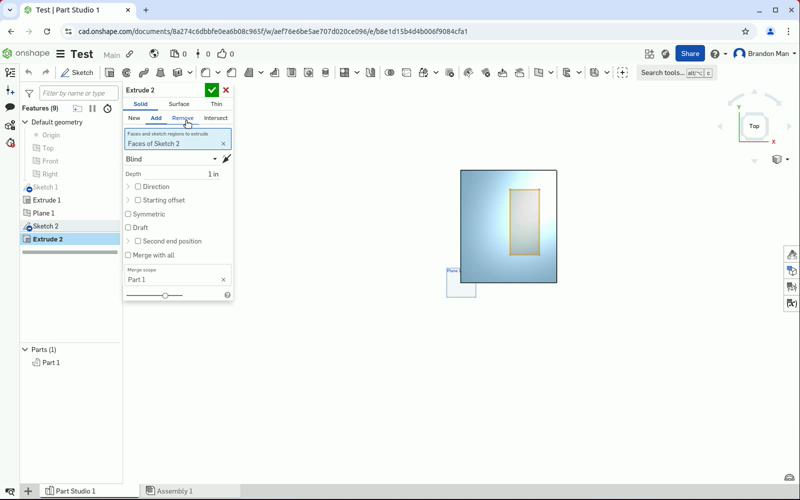
click(186, 120)
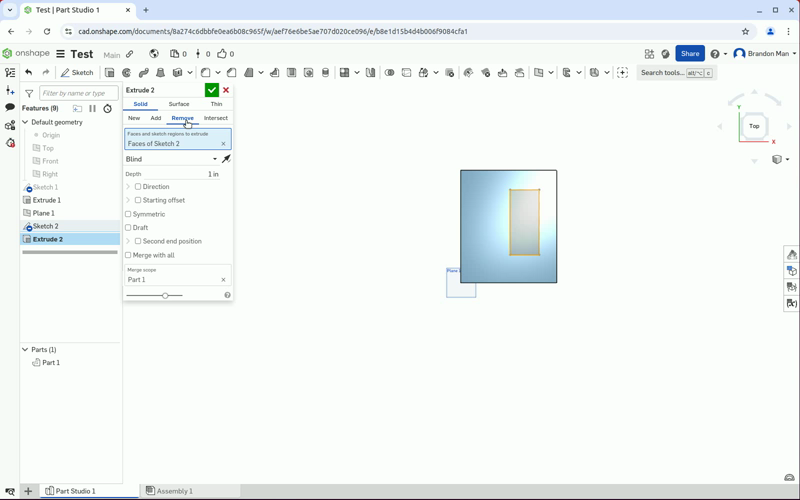
key(tab, 4)
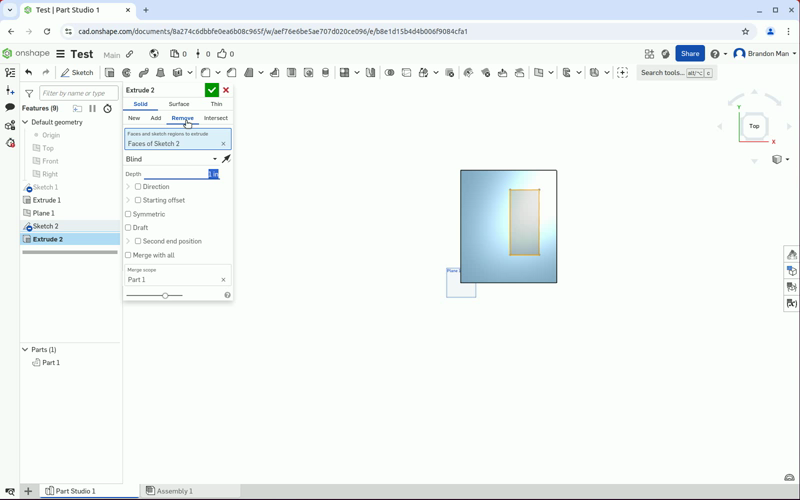
text(4.814)
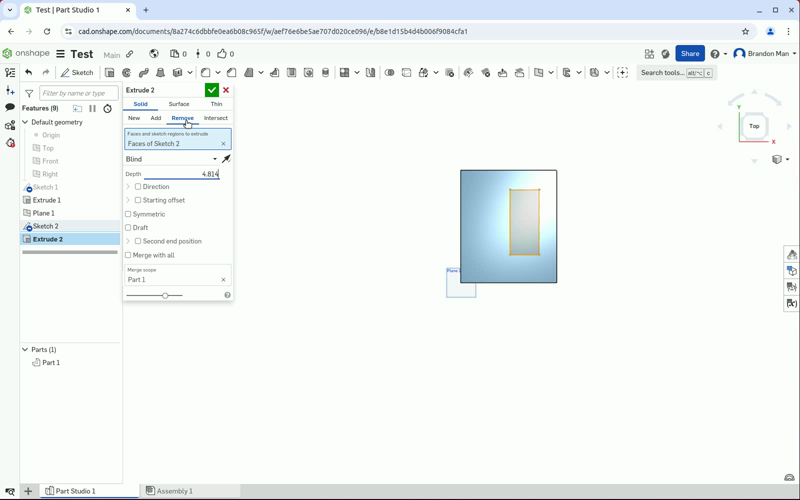
key(tab, 6)
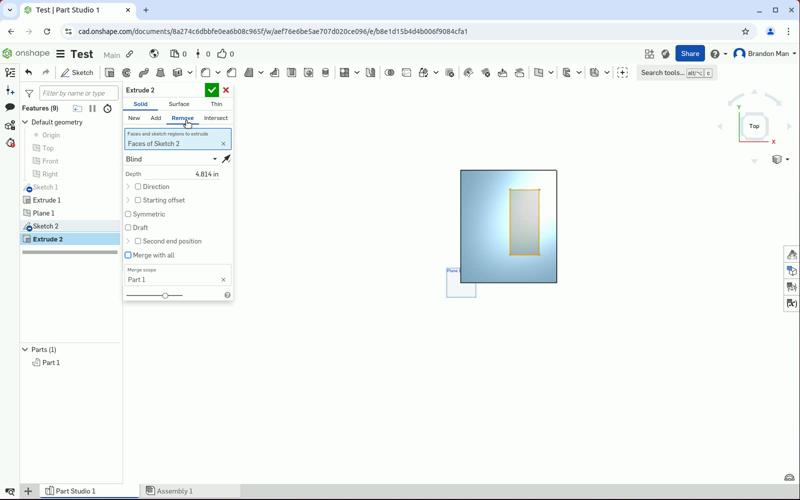
key(space)
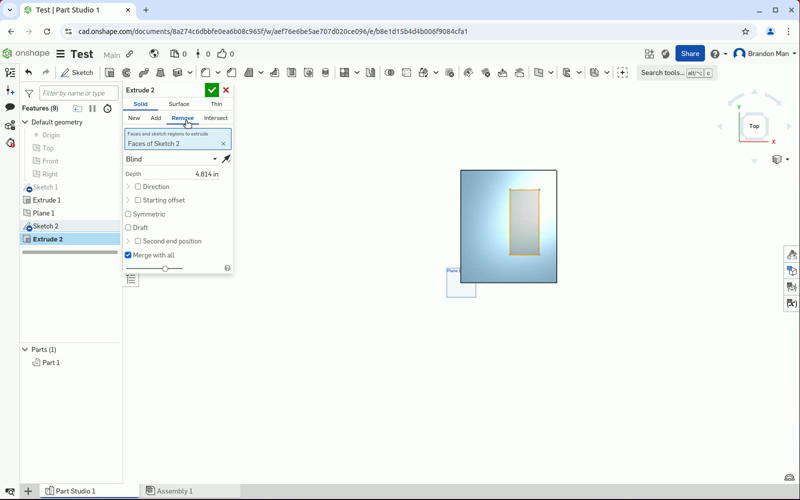
key(enter)
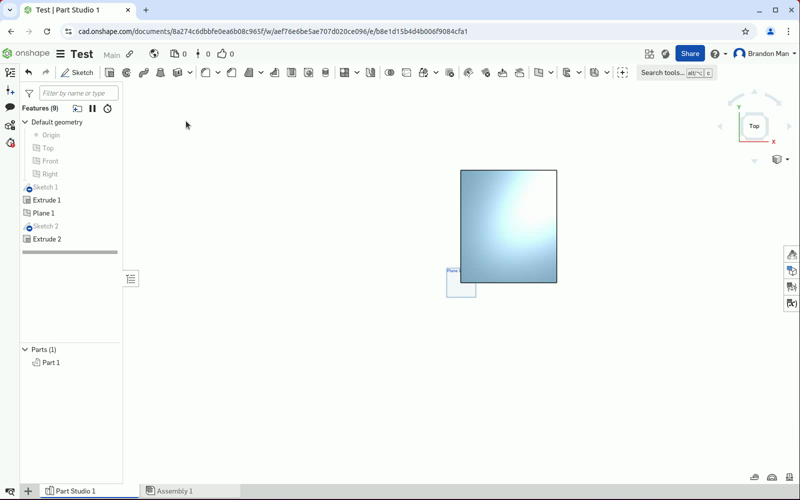
key(shift+h)
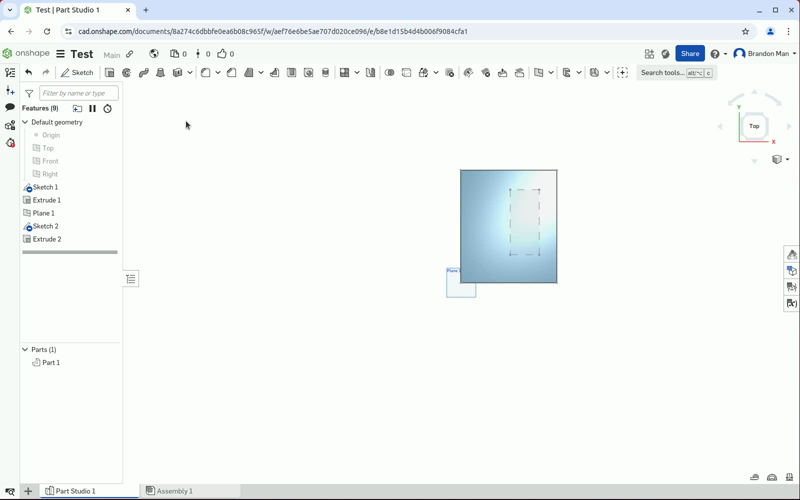
key(shift+h)
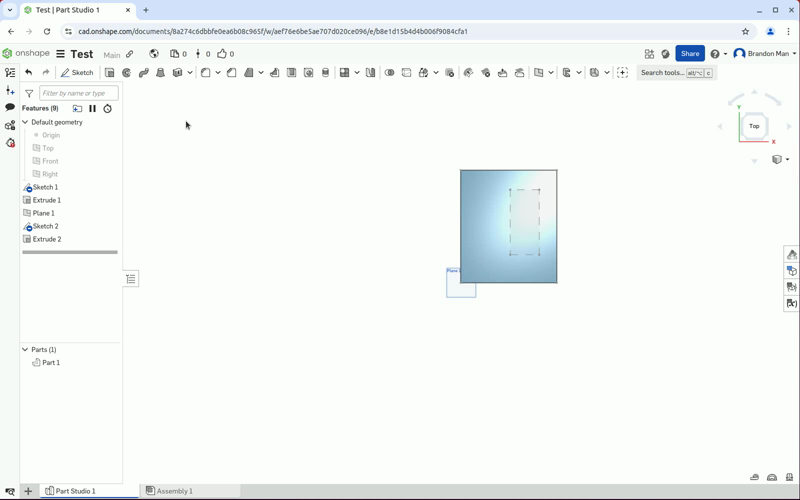
key(shift+7)
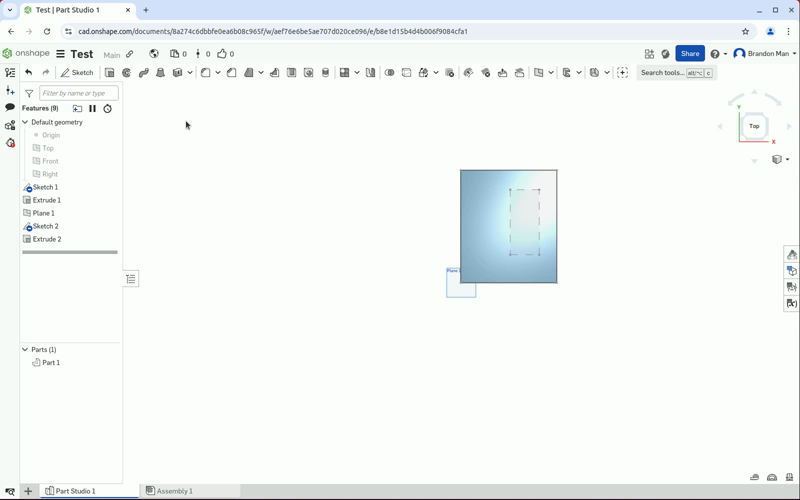
key(up, 3)
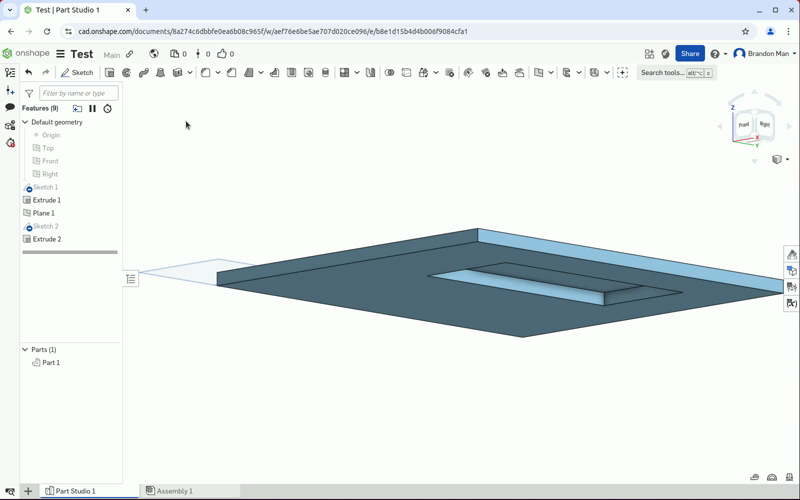
key(left, 3)
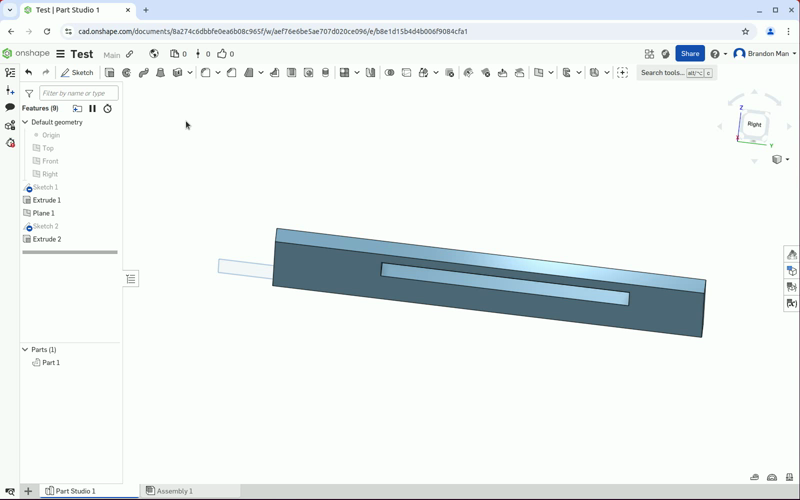
key(right, 3)
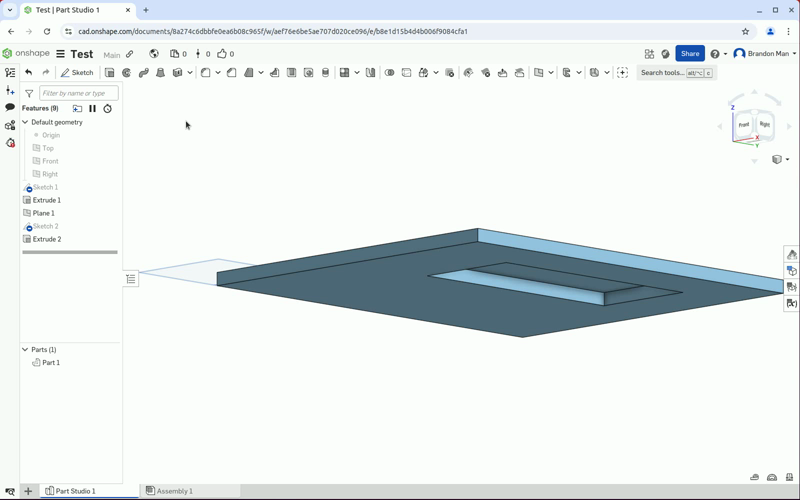
key(down, 3)
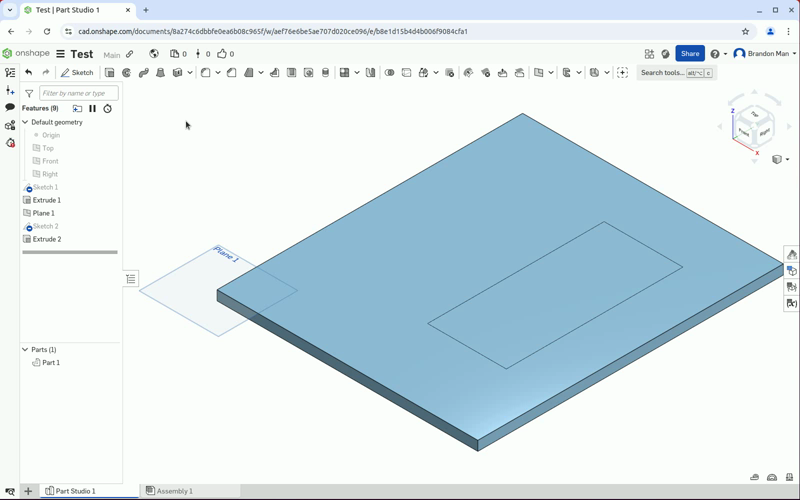
mouse_move(73, 189)
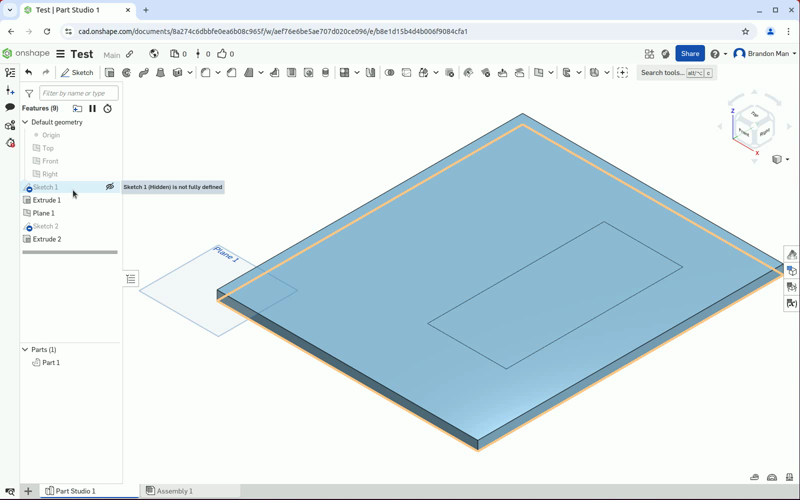
click(73, 189)